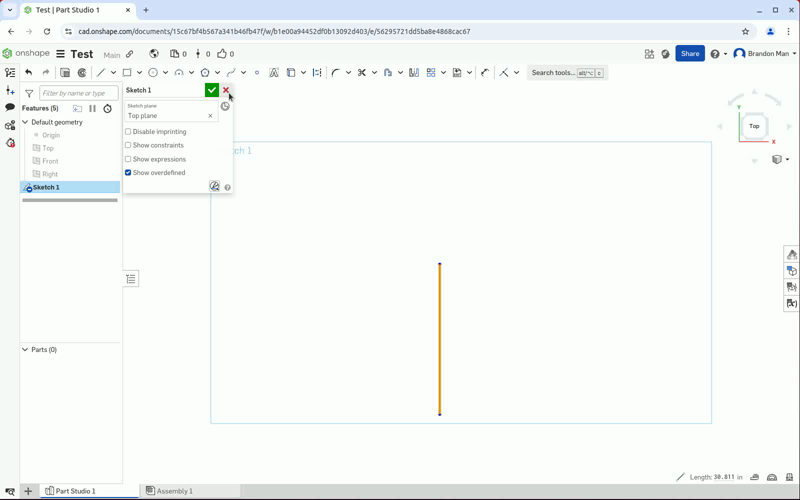
key(shift+h)
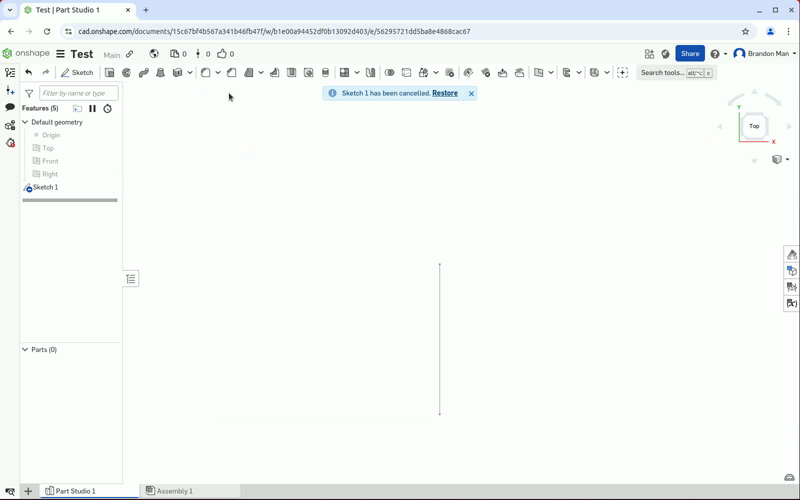
key(shift+s)
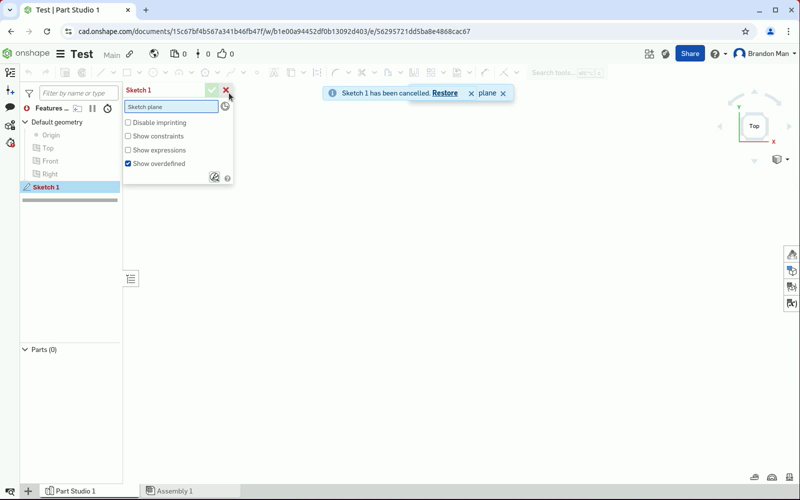
mouse_move(73, 150)
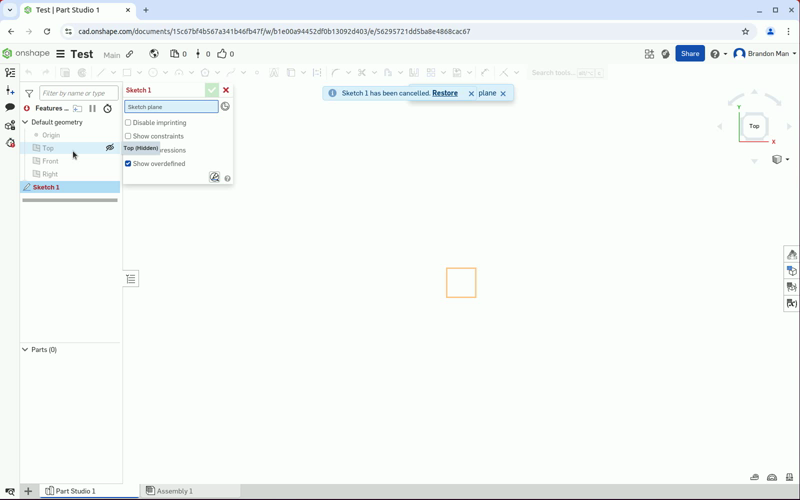
click(73, 150)
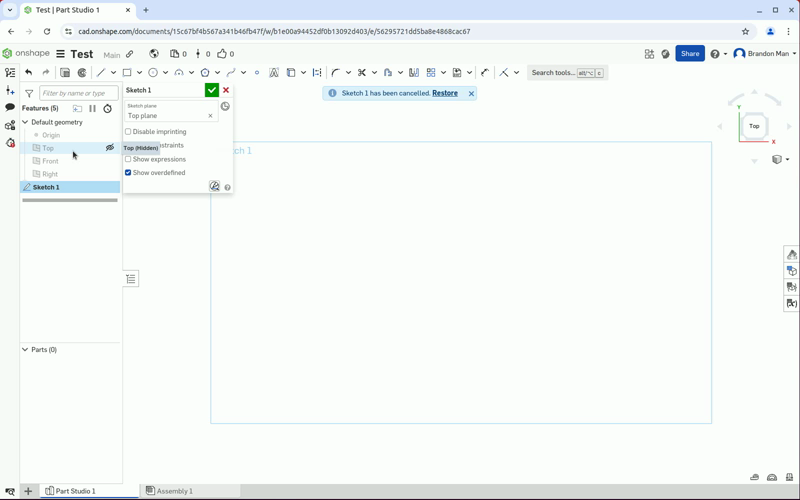
mouse_move(73, 352)
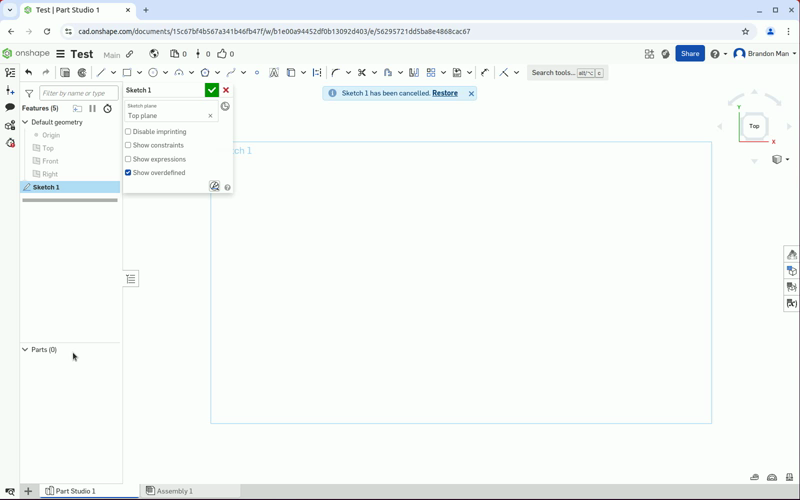
key(y)
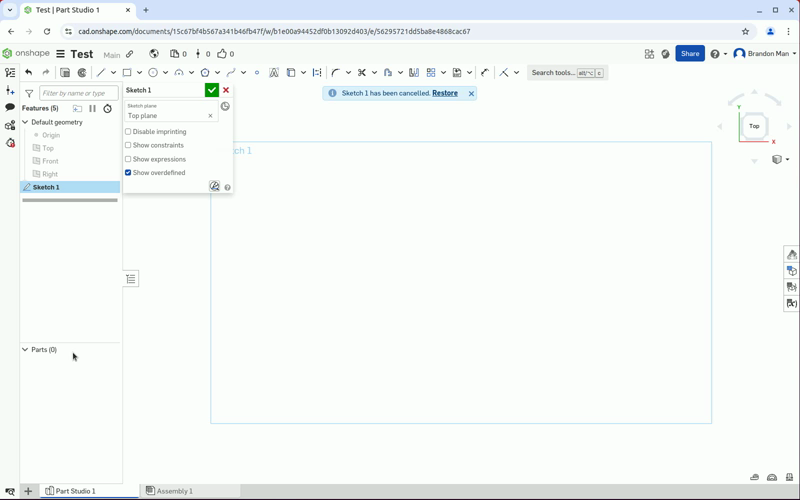
key(l)
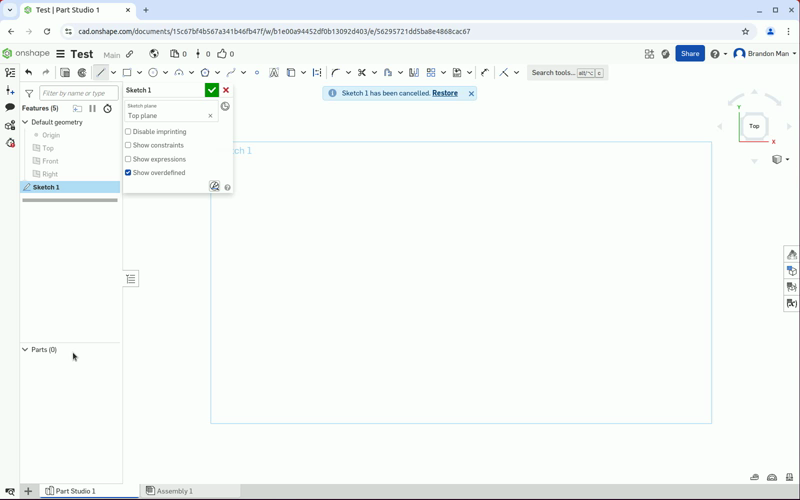
key_down(shift)
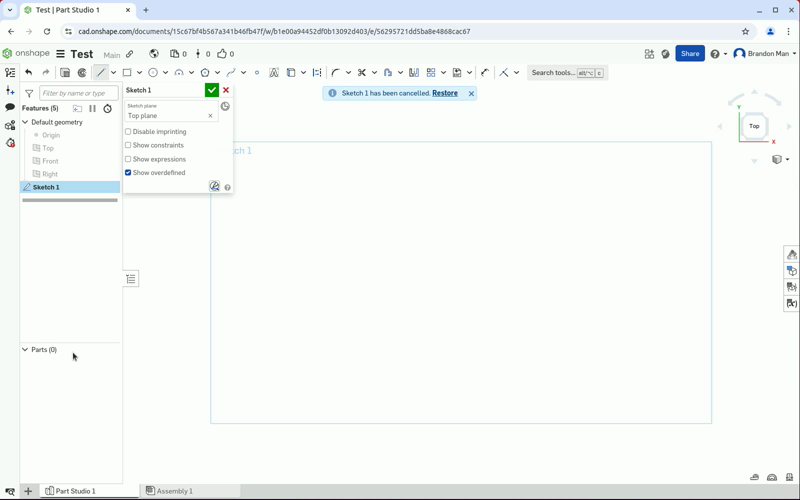
mouse_move(460, 282)
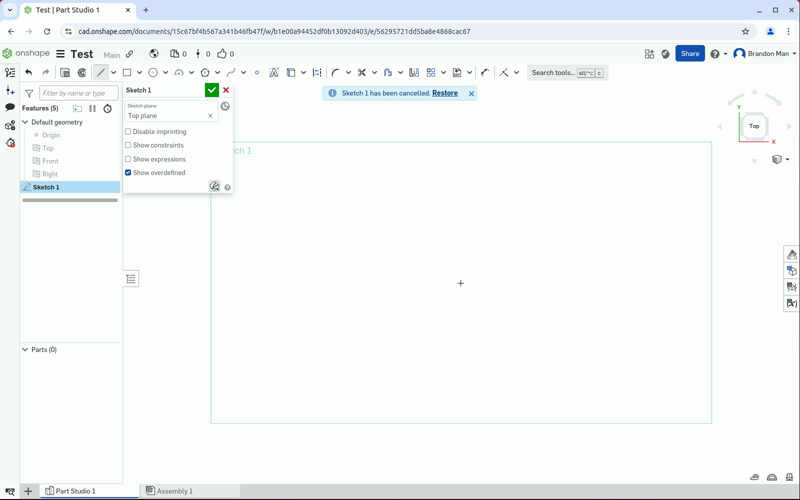
click(460, 282)
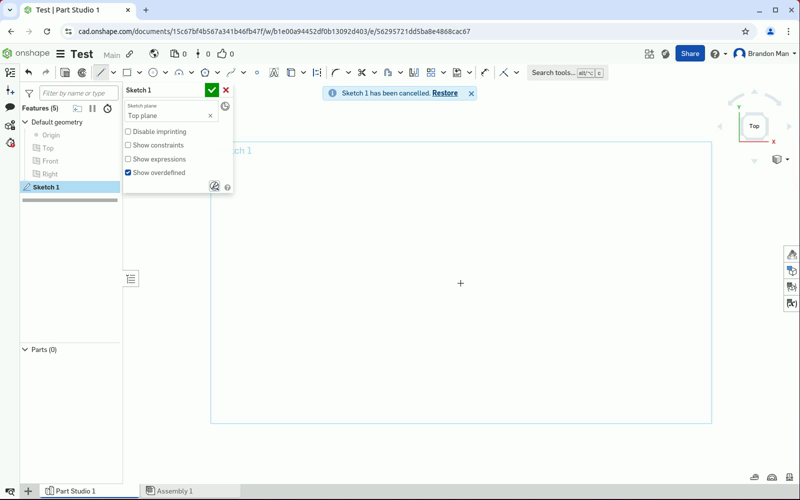
key_up(shift)
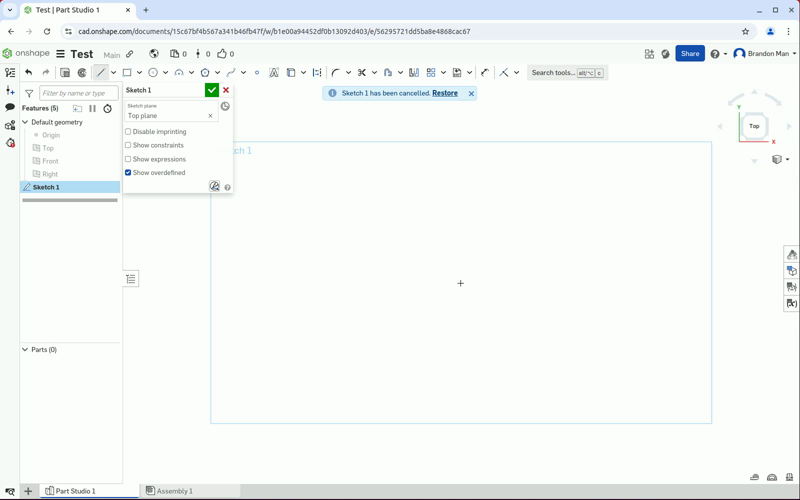
key_down(shift)
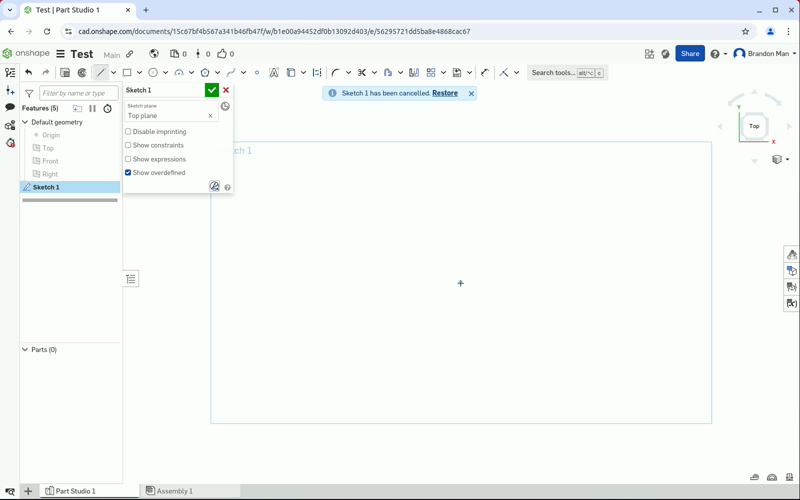
mouse_move(573, 282)
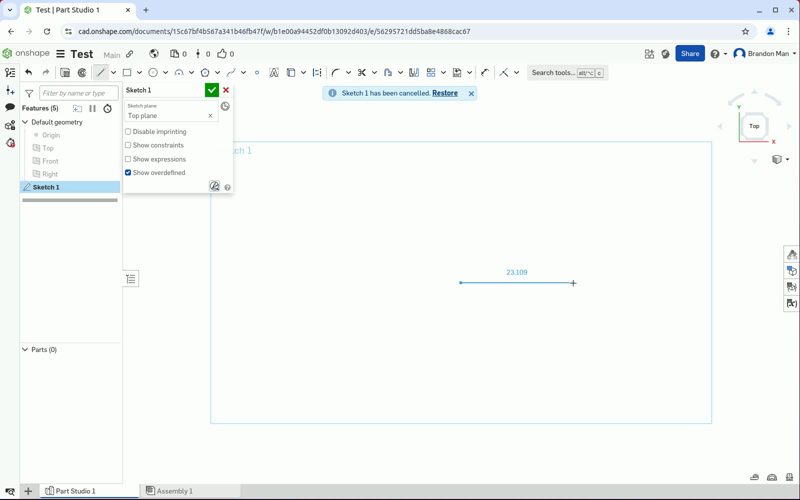
click(573, 282)
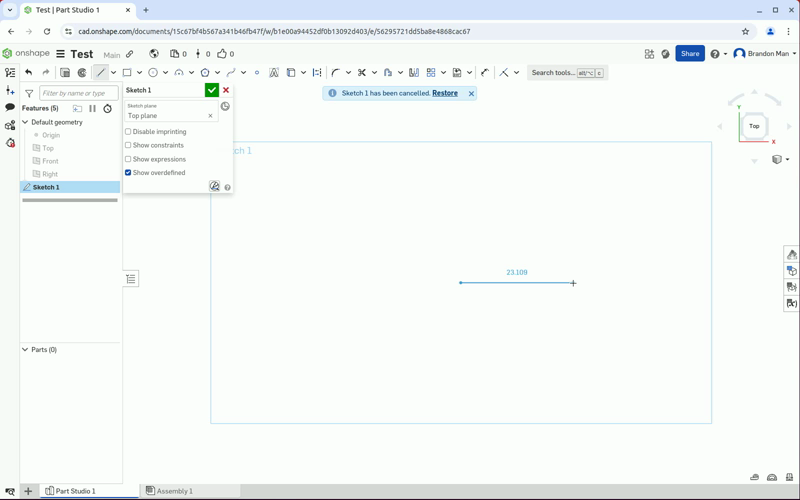
key_up(shift)
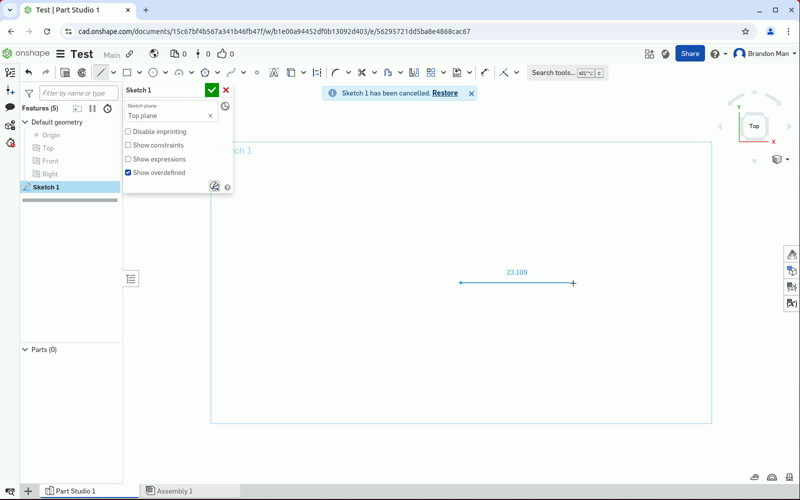
key_down(shift)
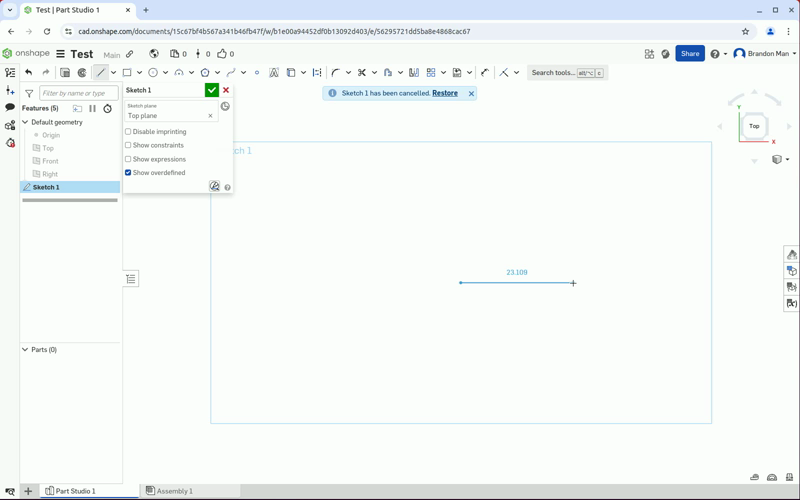
mouse_move(589, 282)
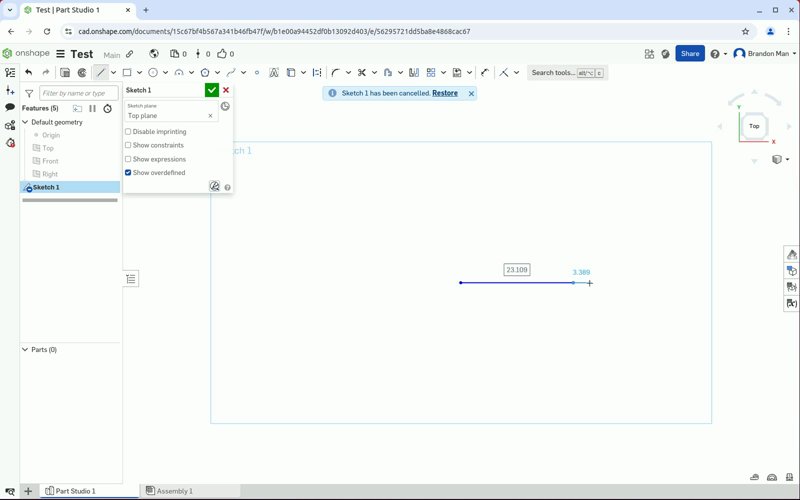
mouse_move(573, 241)
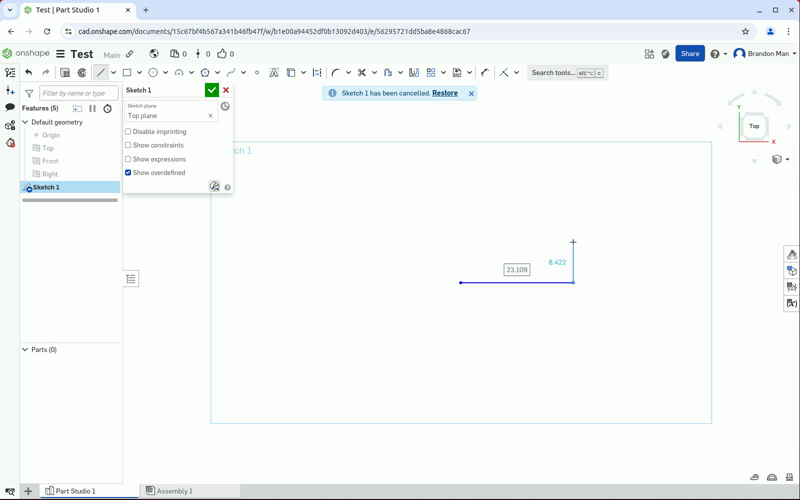
click(573, 241)
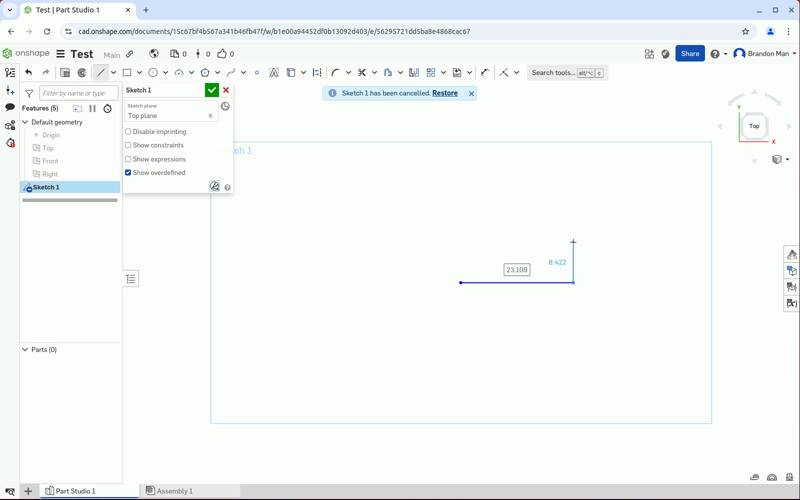
key_up(shift)
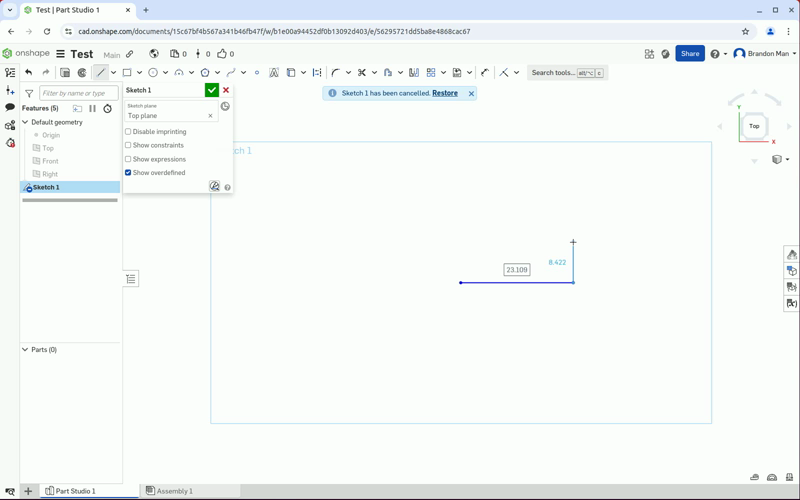
key_down(shift)
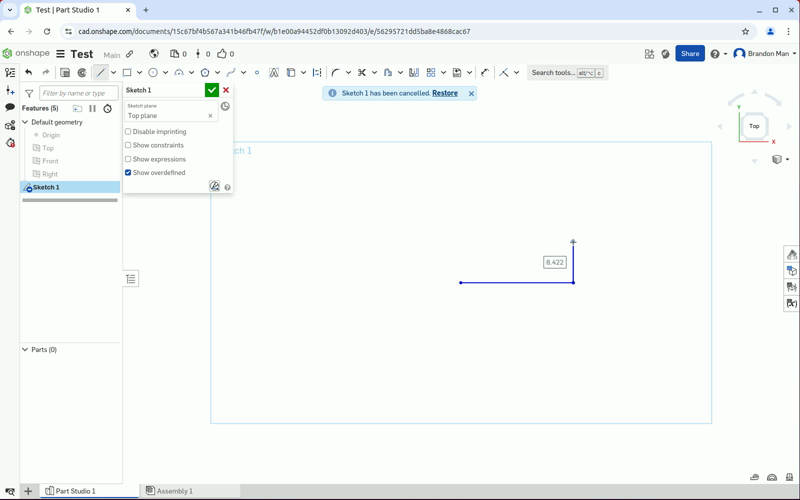
mouse_move(460, 241)
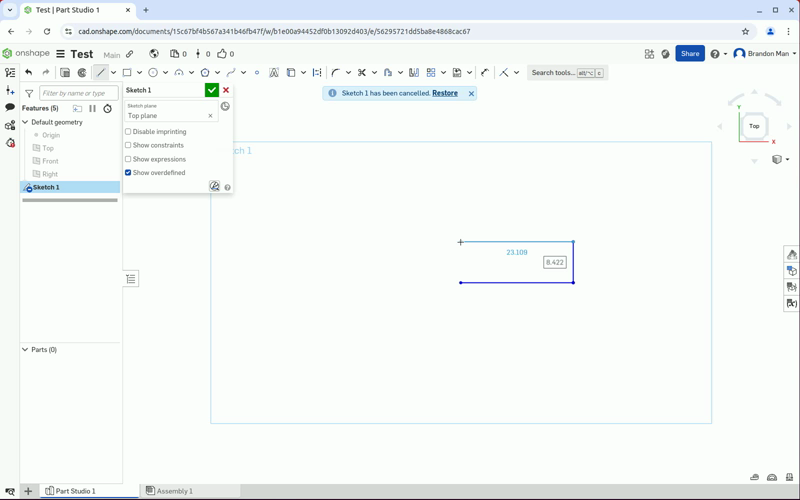
click(460, 241)
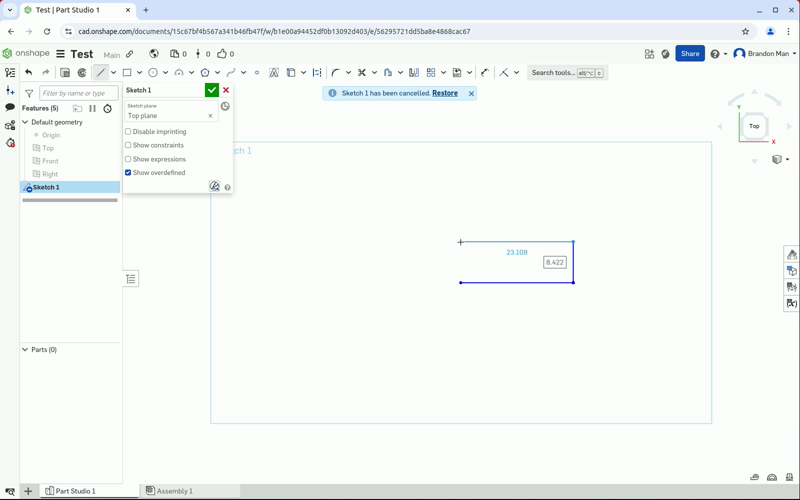
key_up(shift)
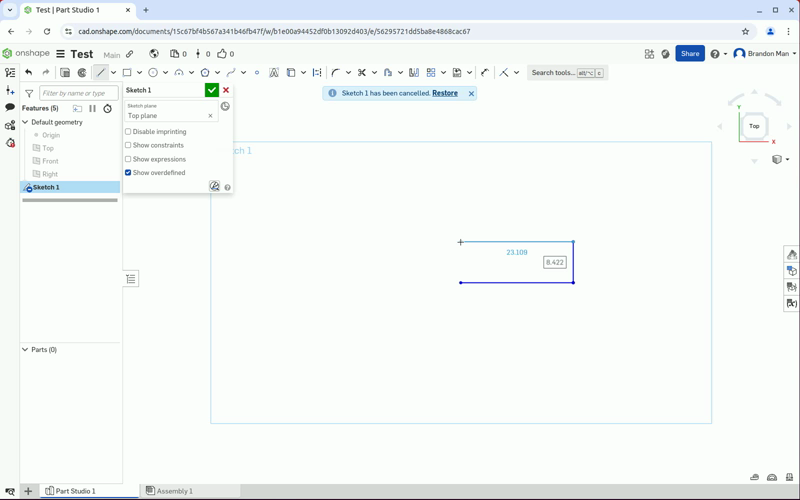
mouse_move(490, 241)
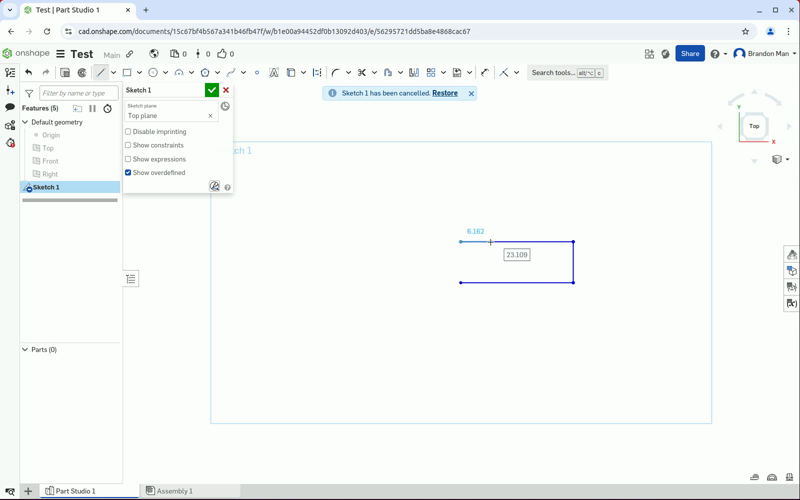
key_down(shift)
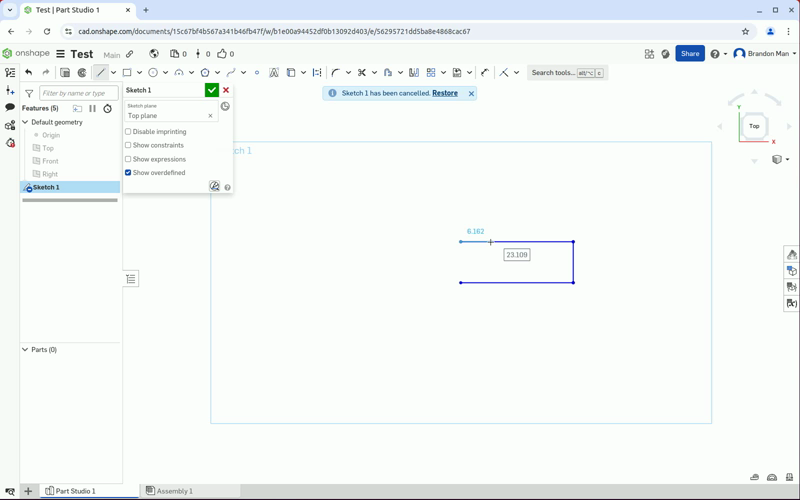
mouse_move(460, 282)
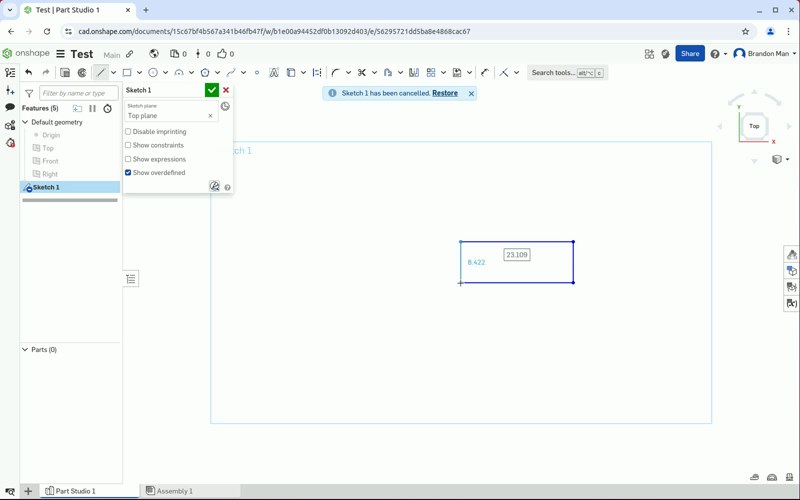
key_up(shift)
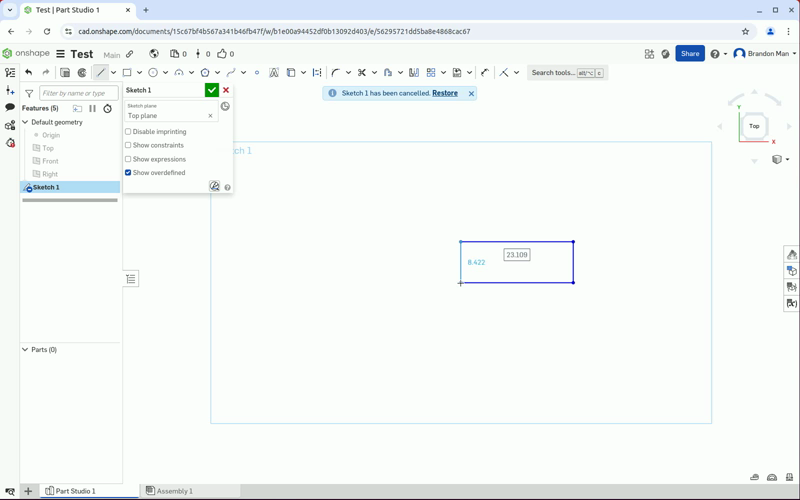
click(460, 282)
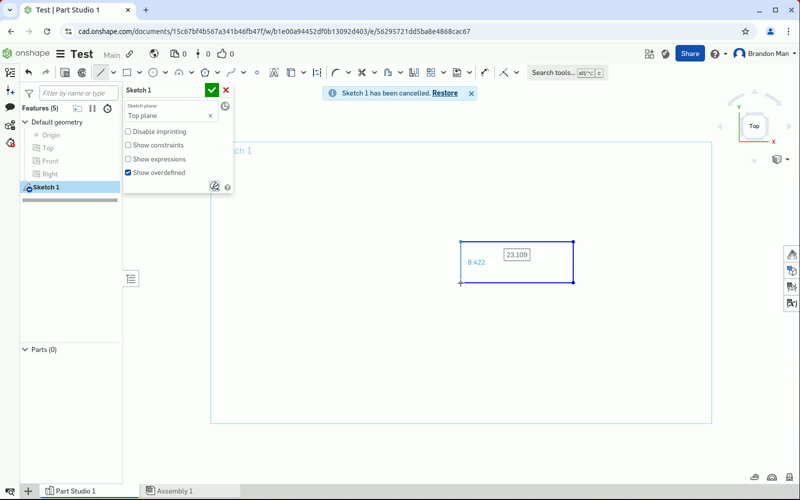
key(esc)
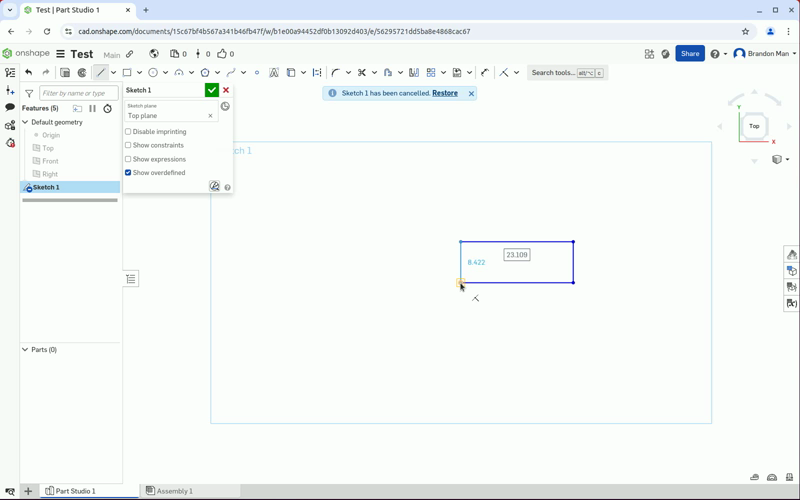
mouse_move(485, 264)
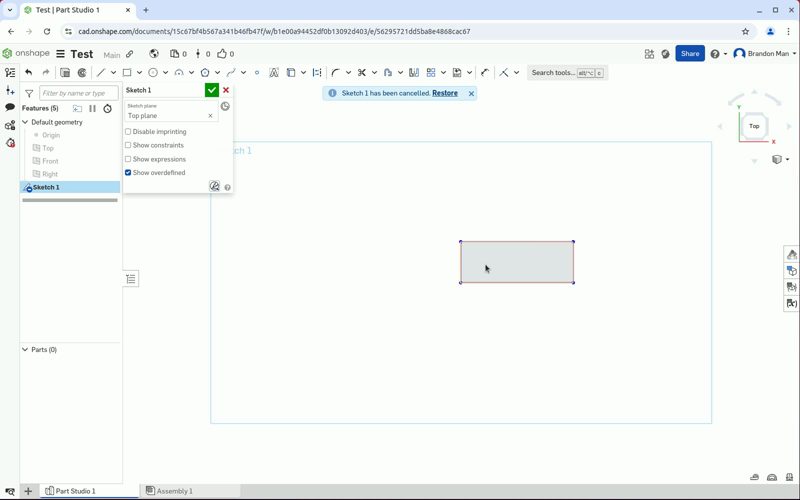
click(485, 264)
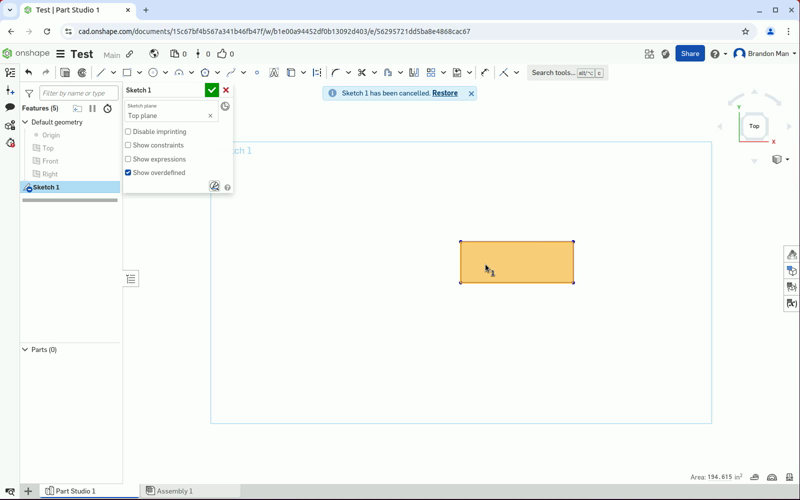
mouse_move(73, 352)
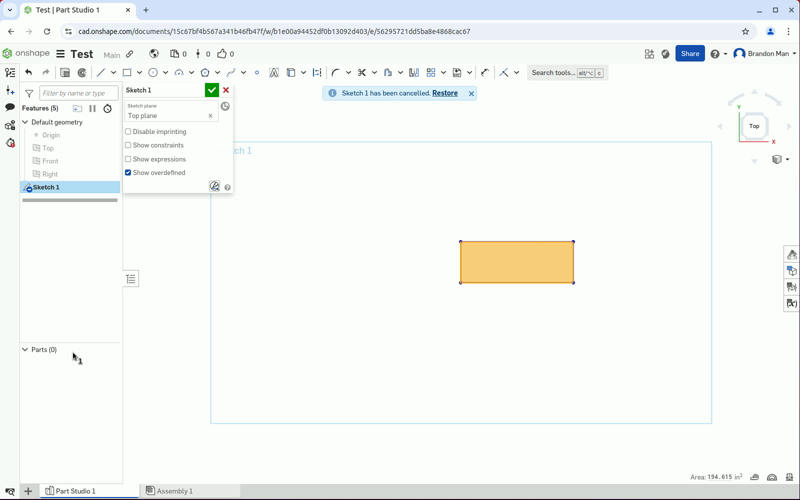
key(shift+y)
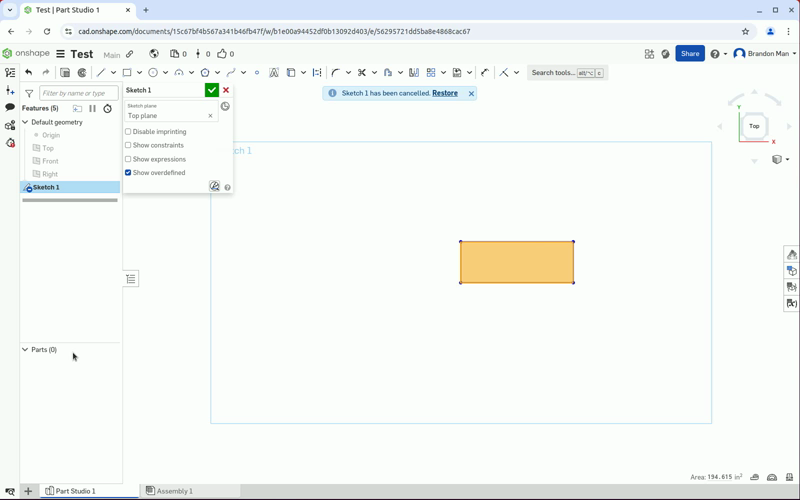
key(shift+e)
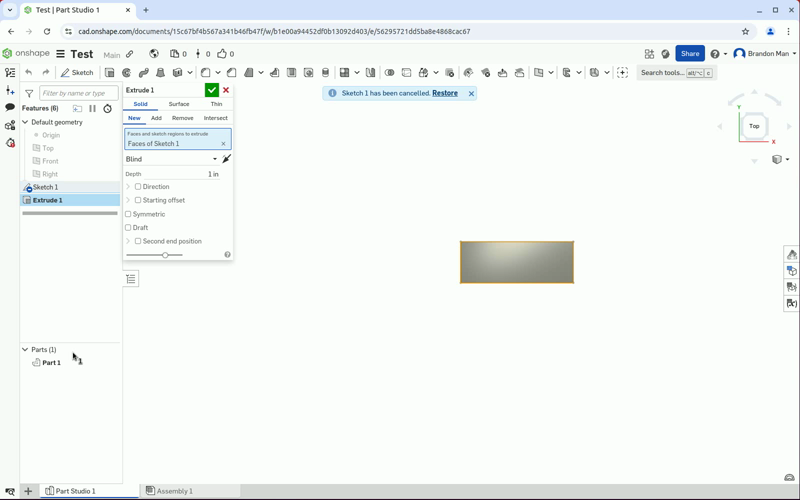
mouse_move(143, 106)
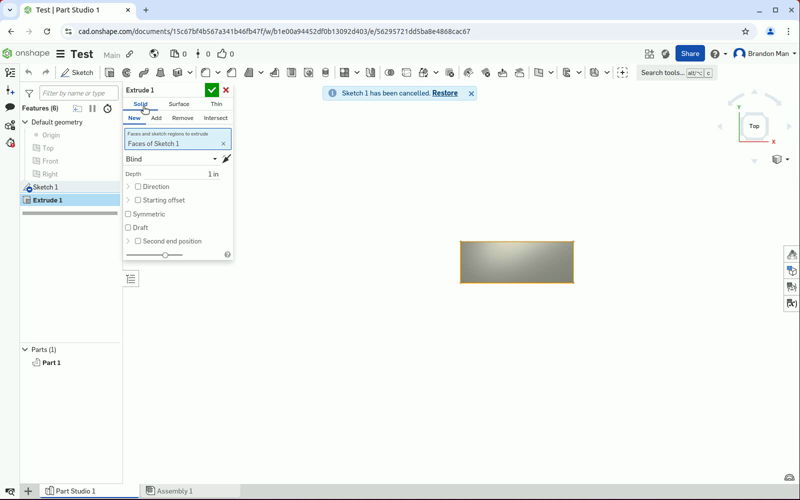
click(143, 106)
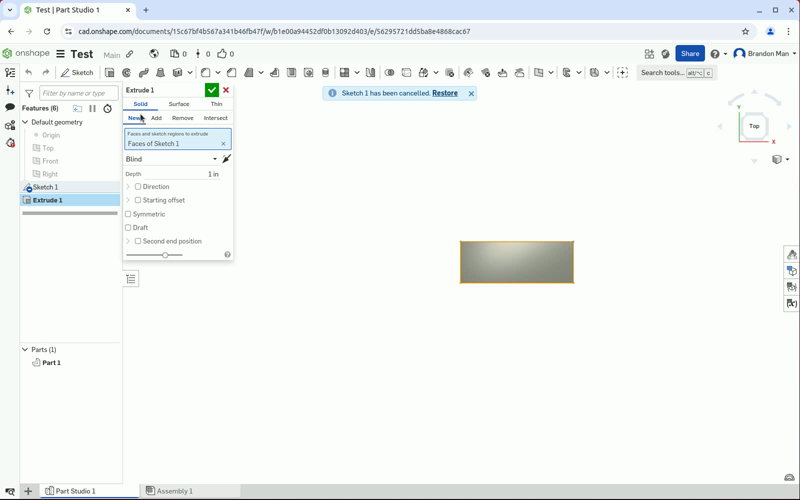
mouse_move(137, 120)
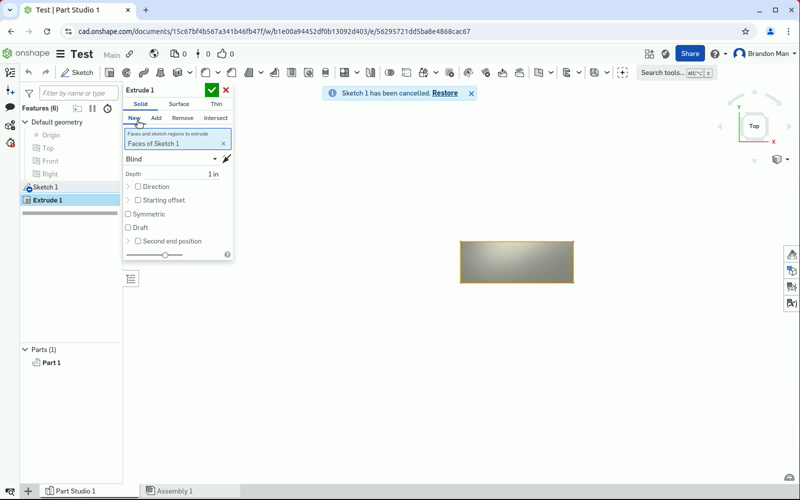
click(137, 120)
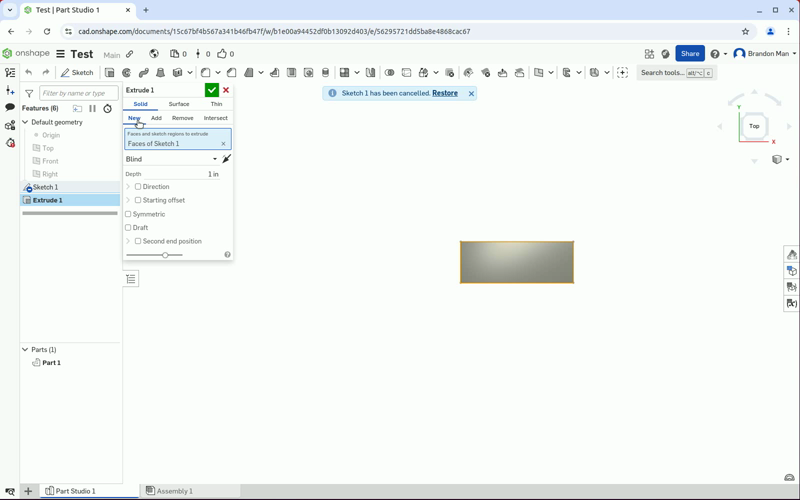
key(tab, 4)
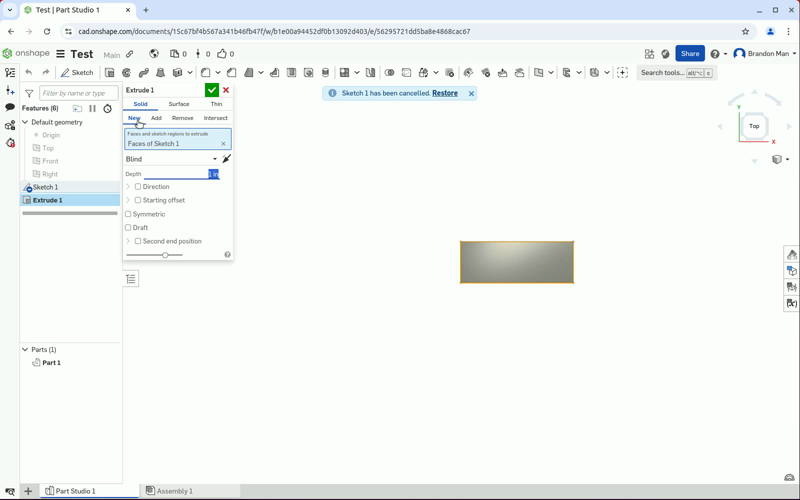
text(18.053)
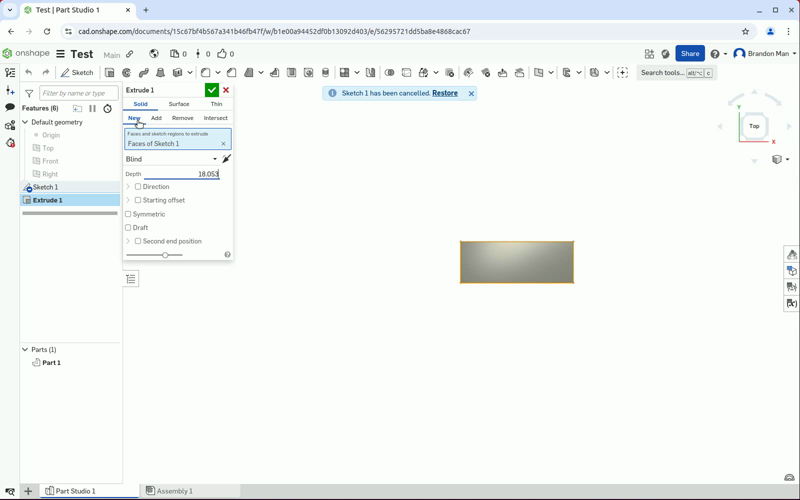
key(enter)
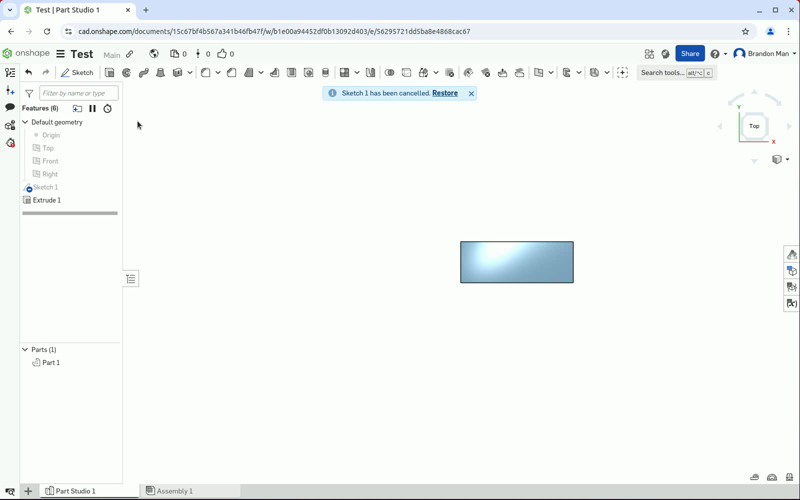
key(shift+h)
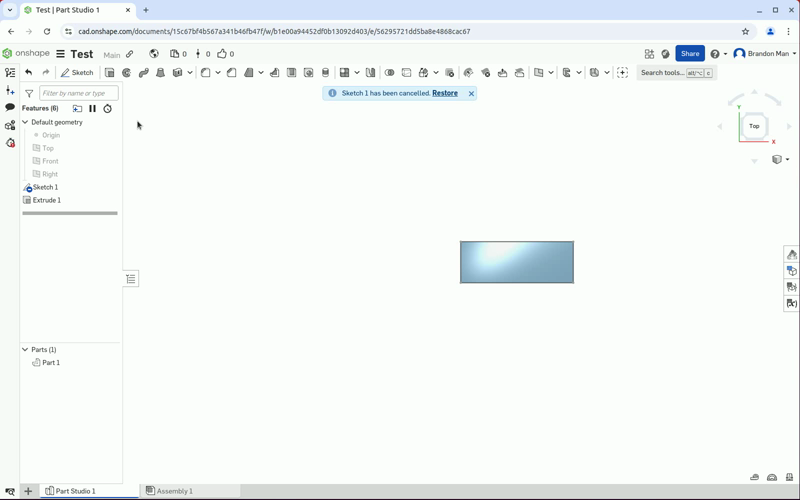
key(shift+h)
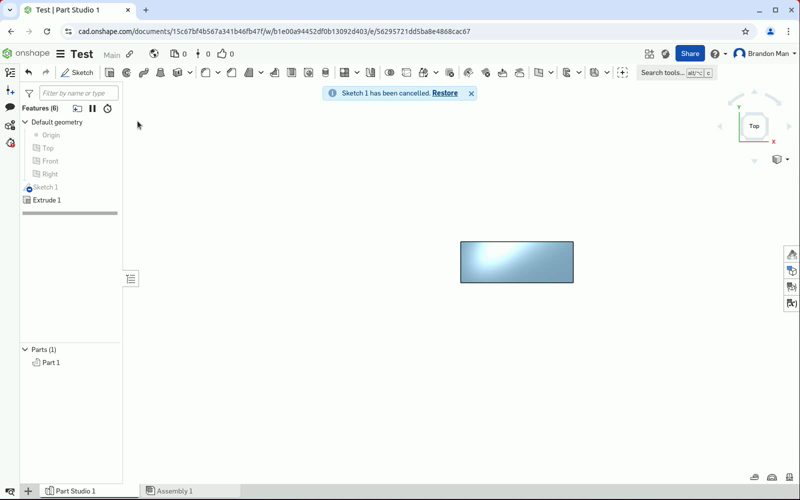
mouse_move(73, 189)
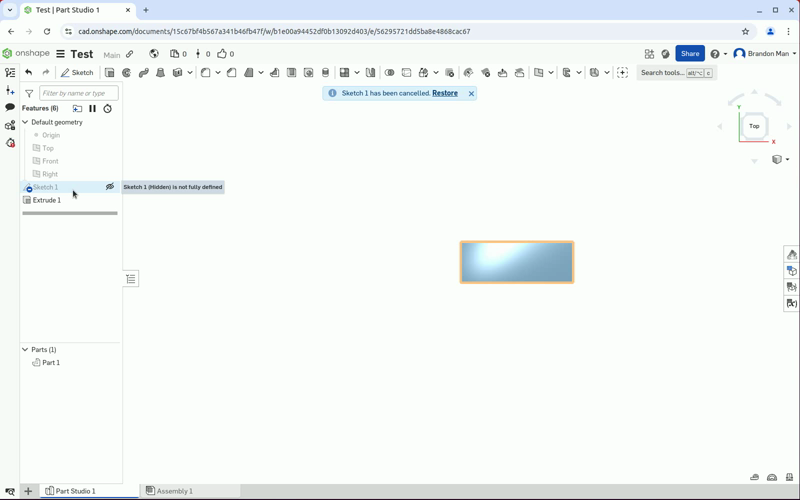
click(73, 189)
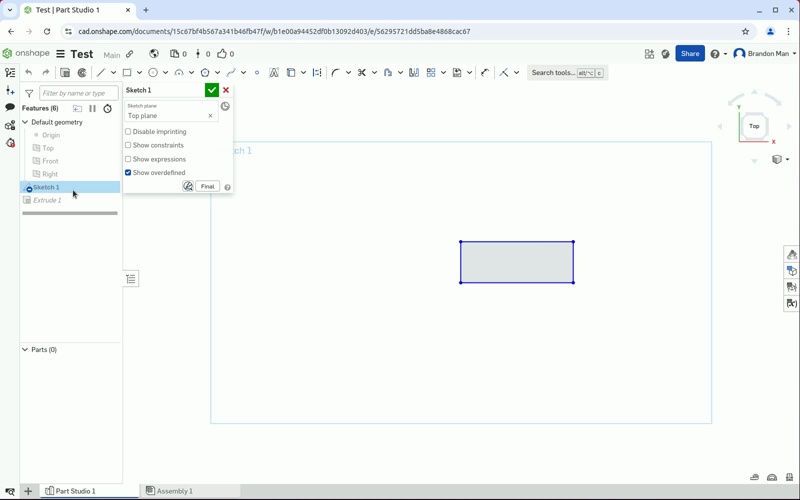
mouse_move(229, 92)
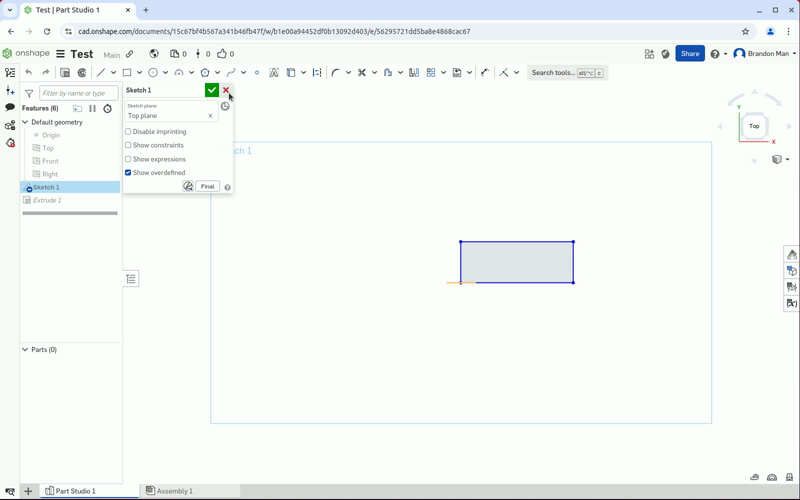
click(229, 92)
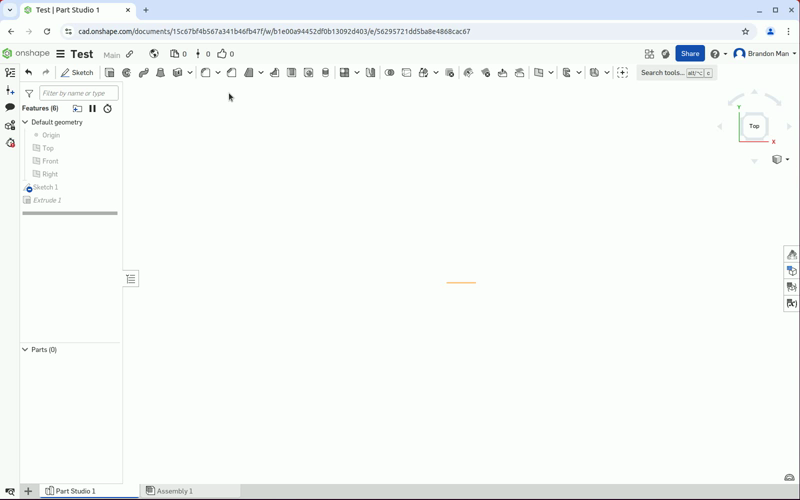
mouse_move(73, 352)
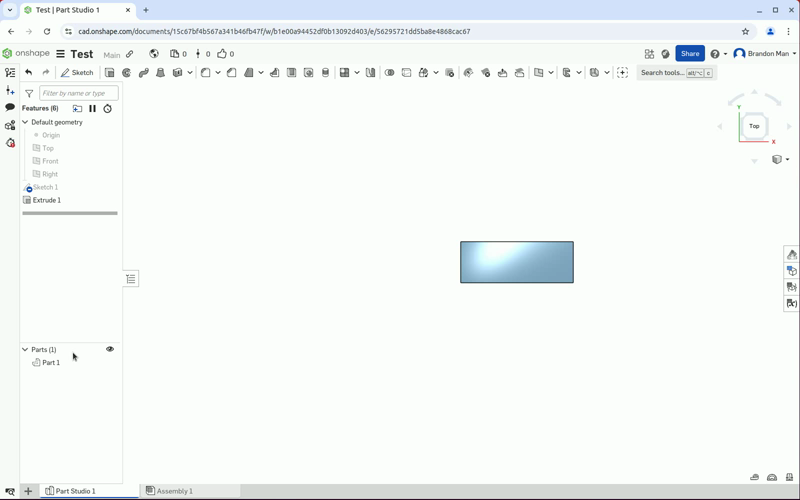
key(y)
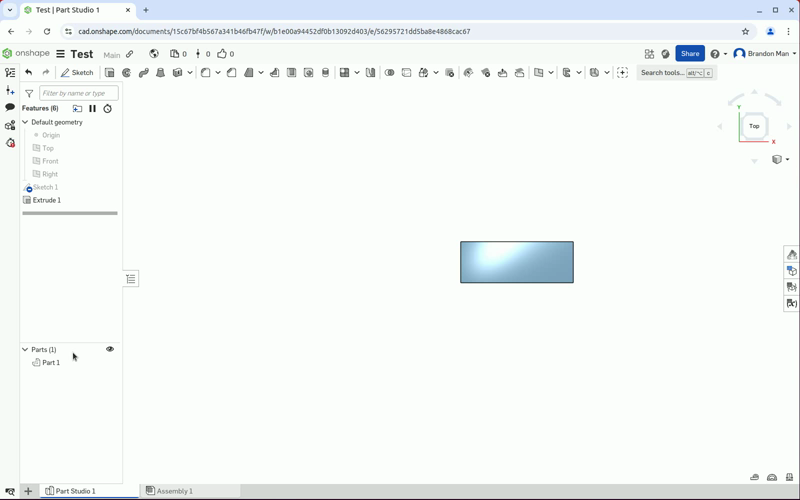
key(shift+p)
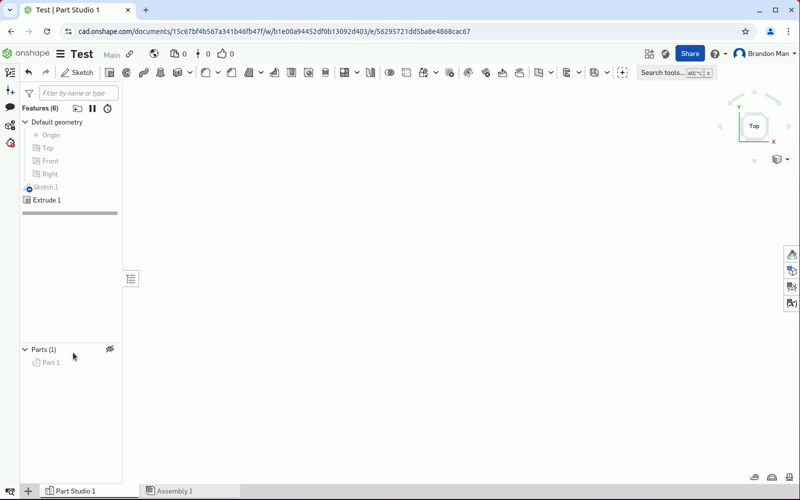
key(space)
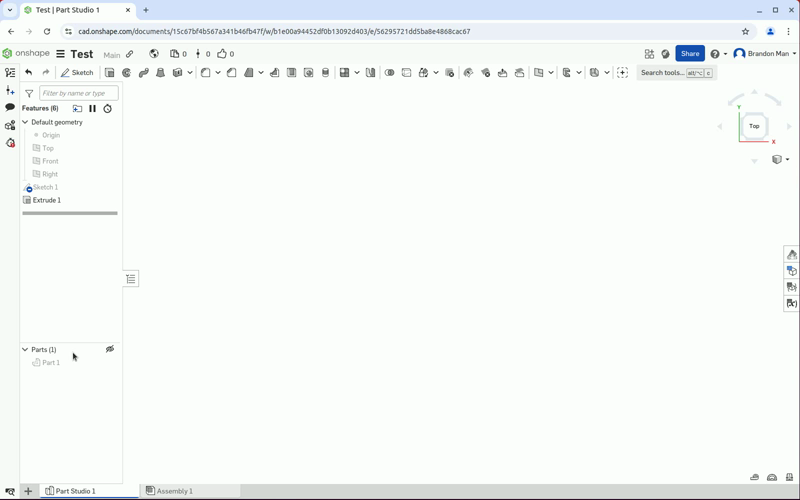
key_down(shift)
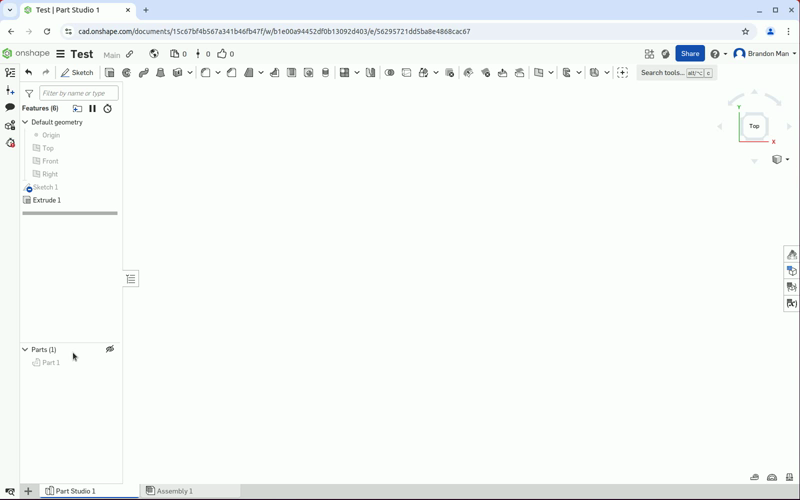
key(up)
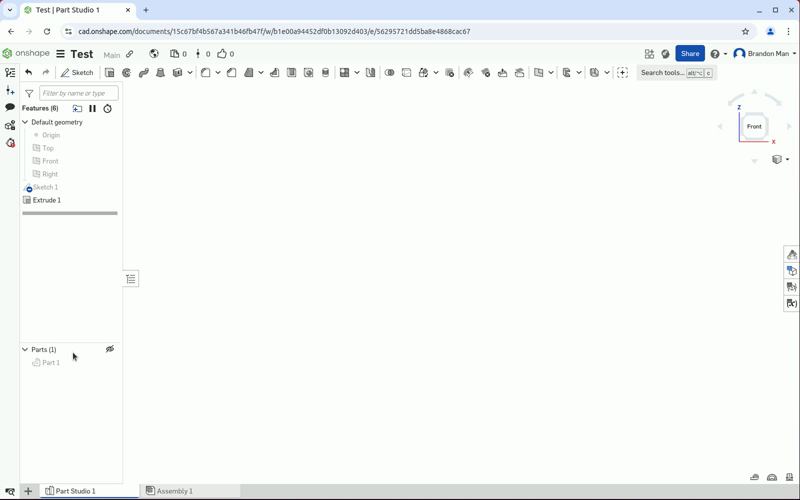
key_up(shift)
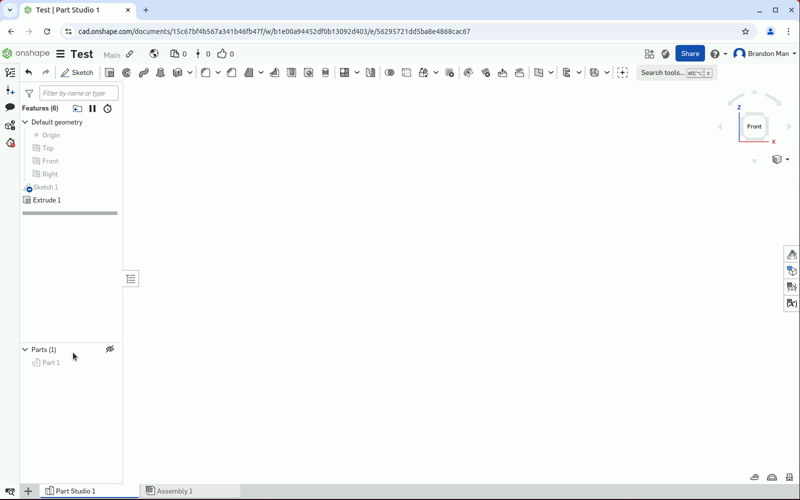
mouse_move(73, 352)
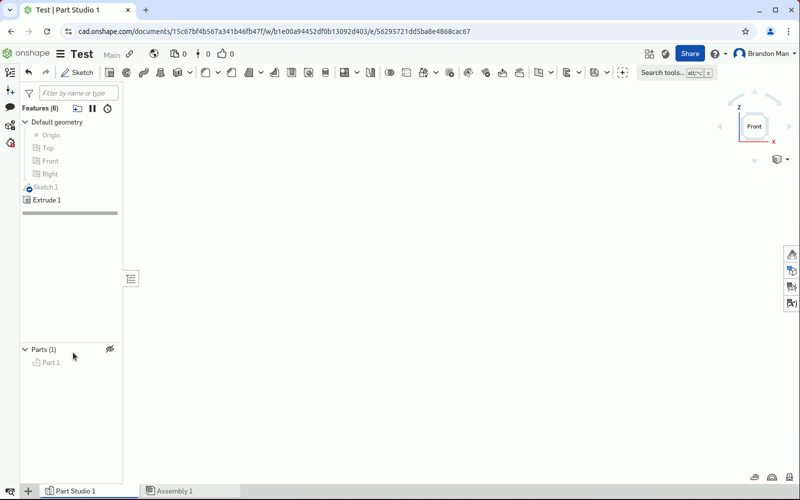
key(shift+y)
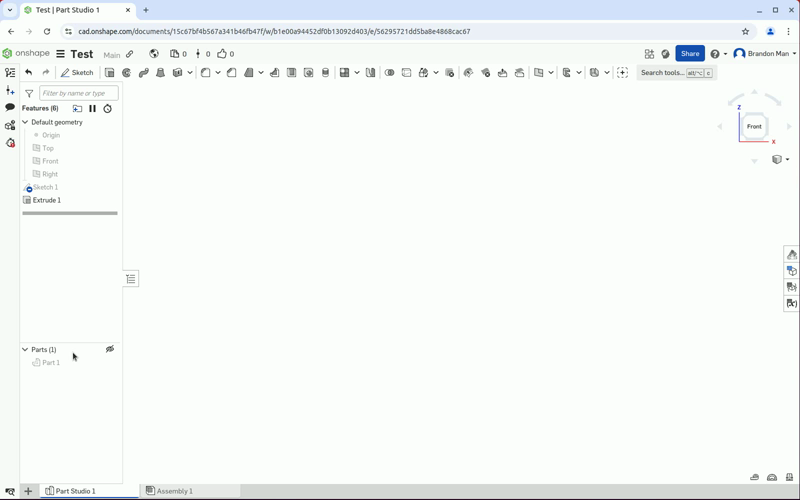
key(shift+s)
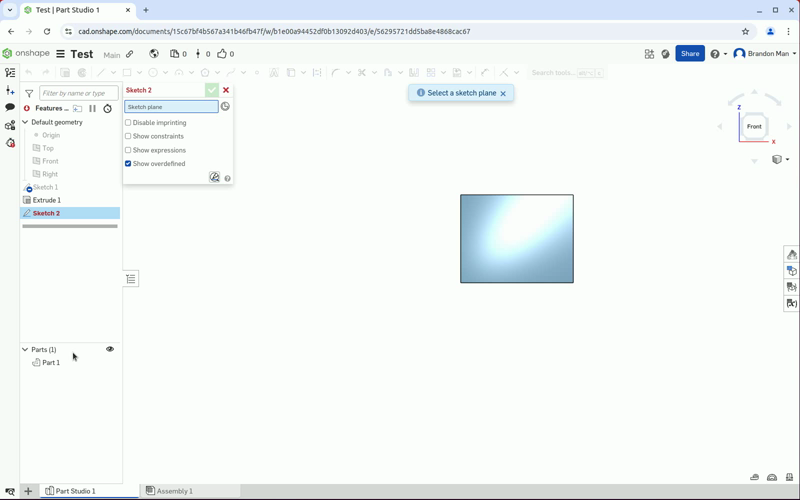
mouse_move(73, 163)
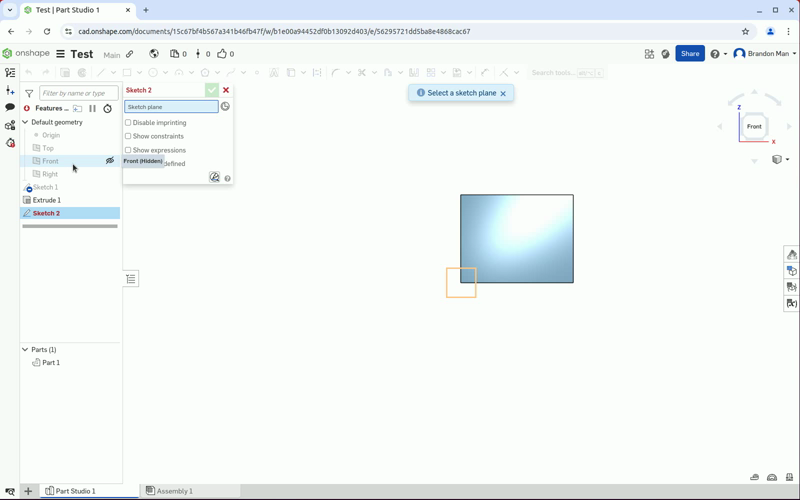
click(73, 163)
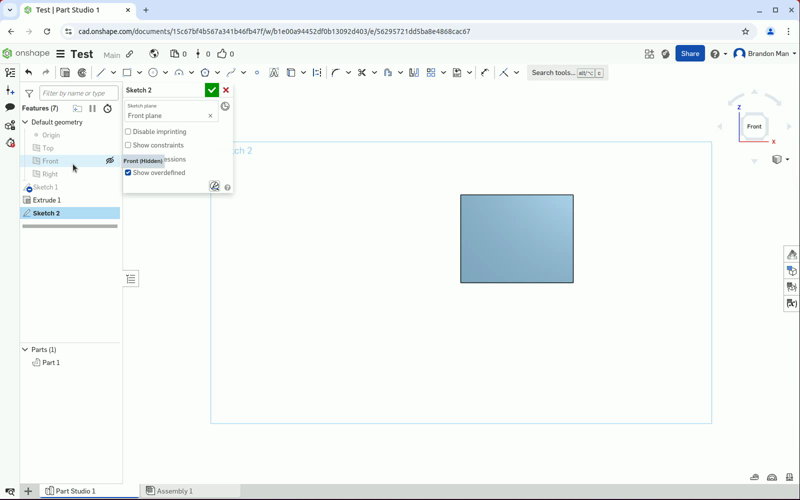
mouse_move(73, 352)
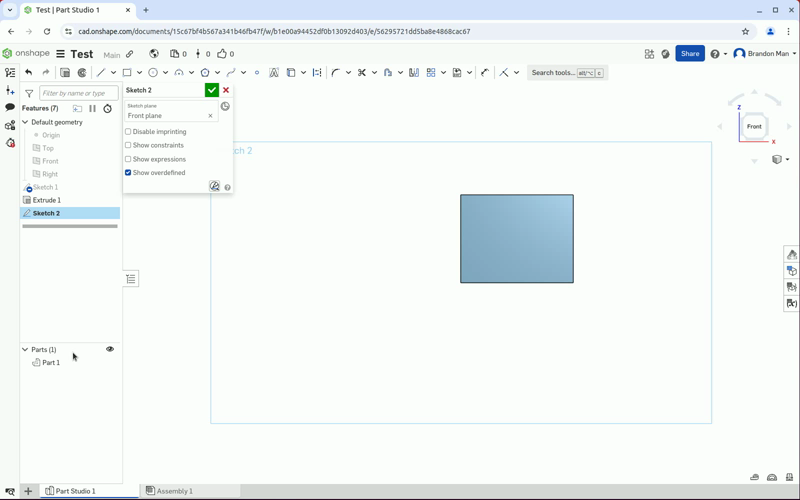
key(y)
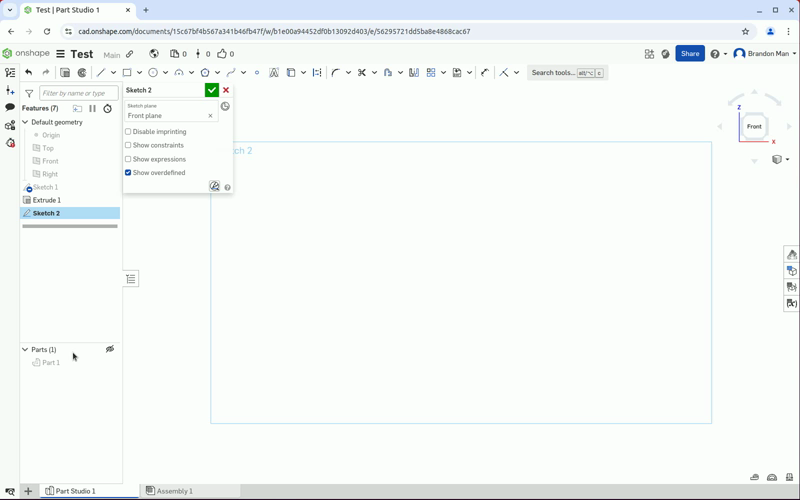
key(l)
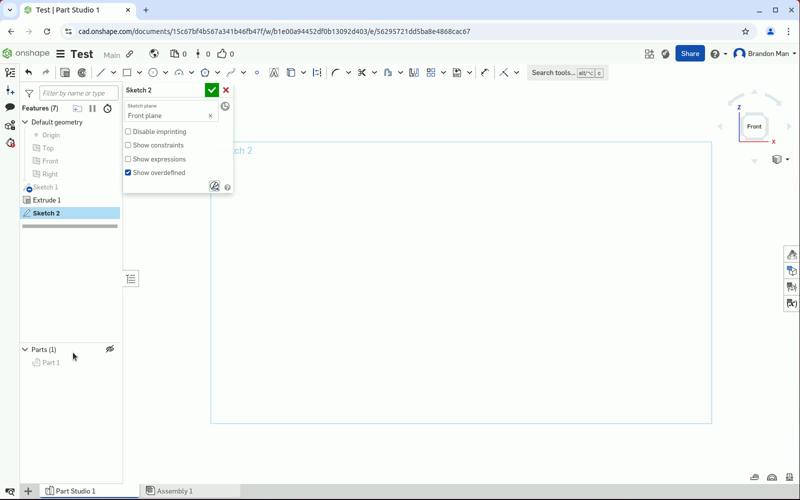
key_down(shift)
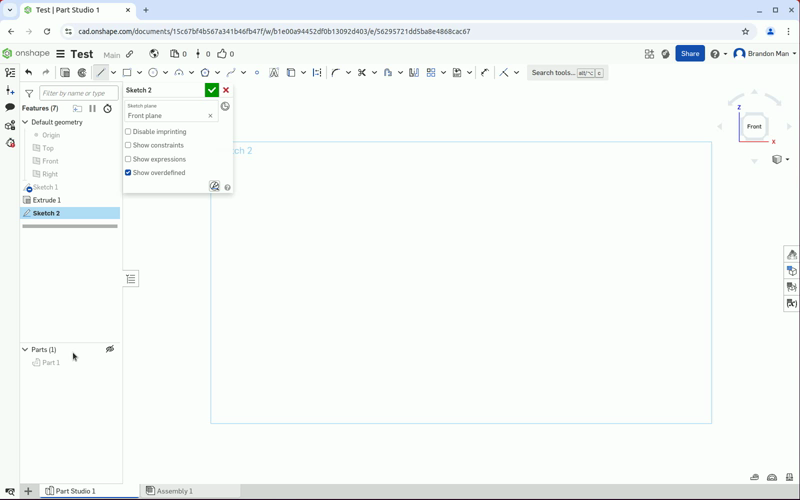
mouse_move(463, 280)
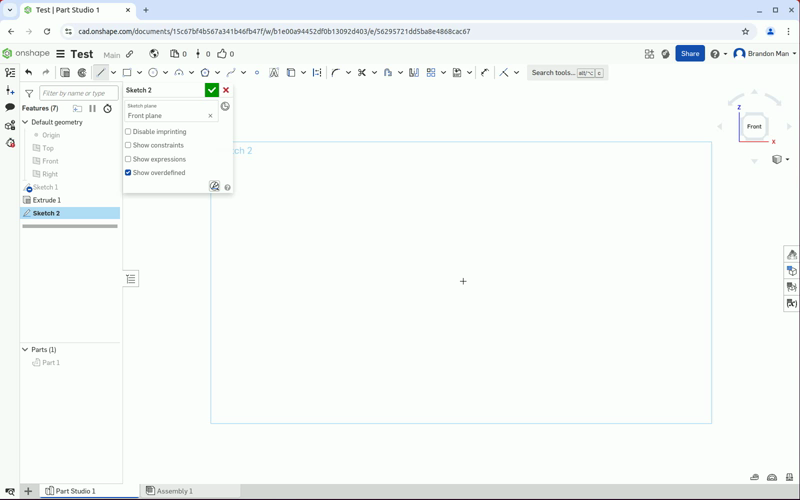
click(463, 280)
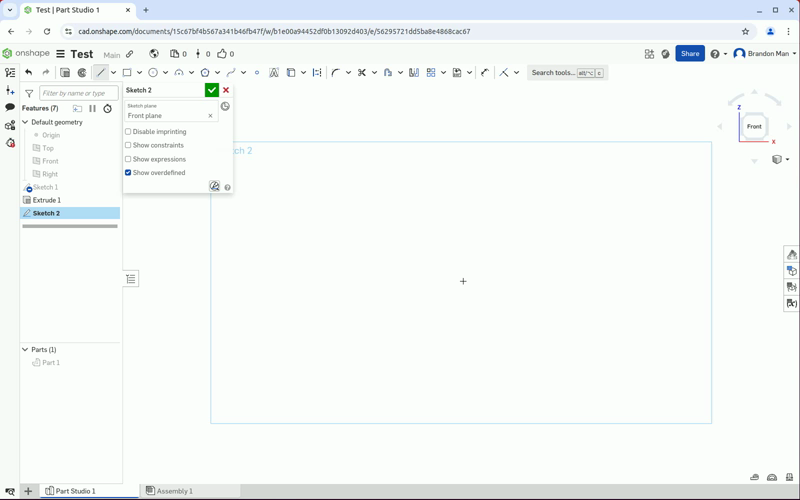
key_up(shift)
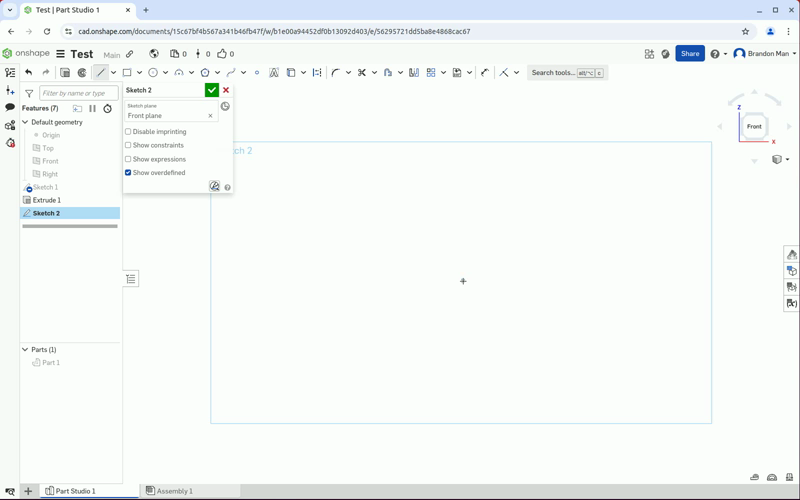
key_down(shift)
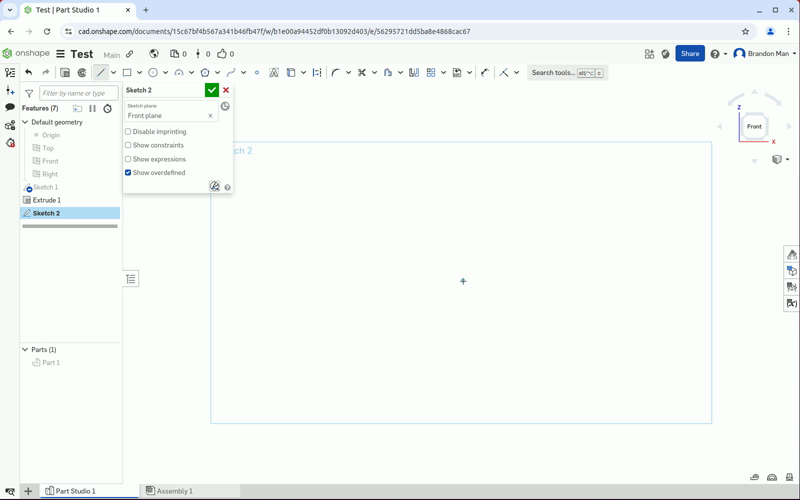
mouse_move(572, 280)
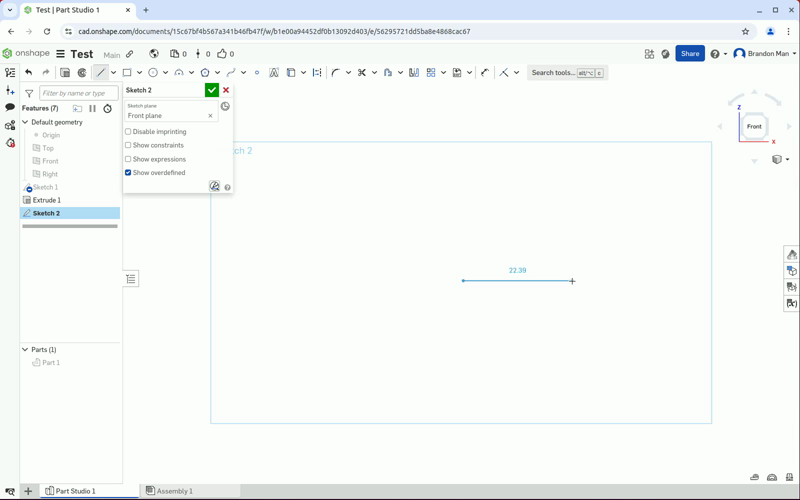
click(572, 280)
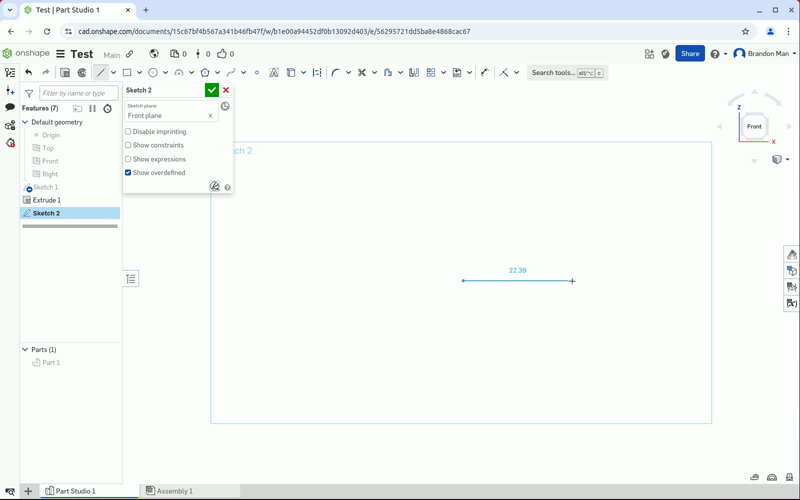
key_up(shift)
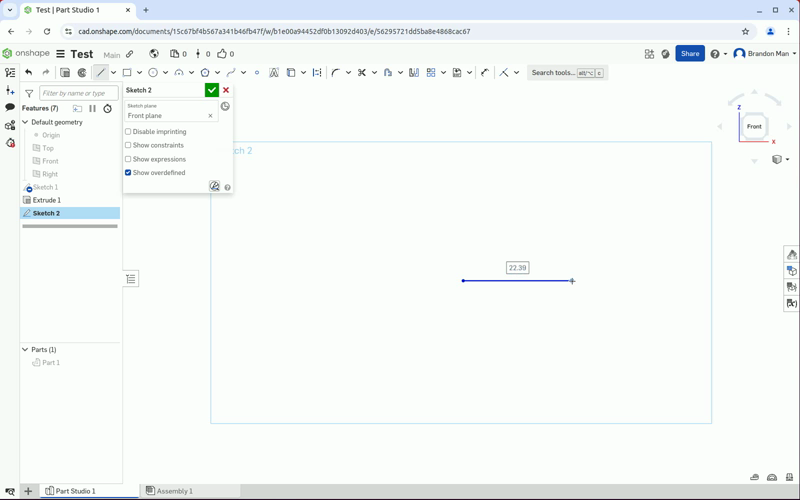
key_down(shift)
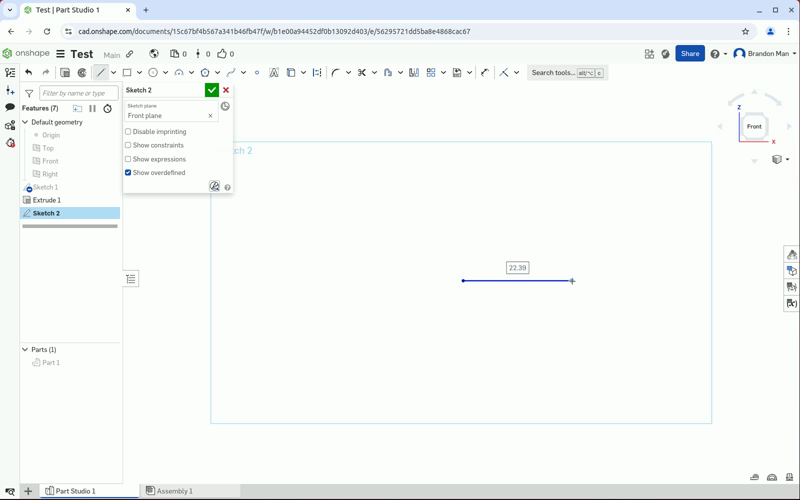
mouse_move(572, 196)
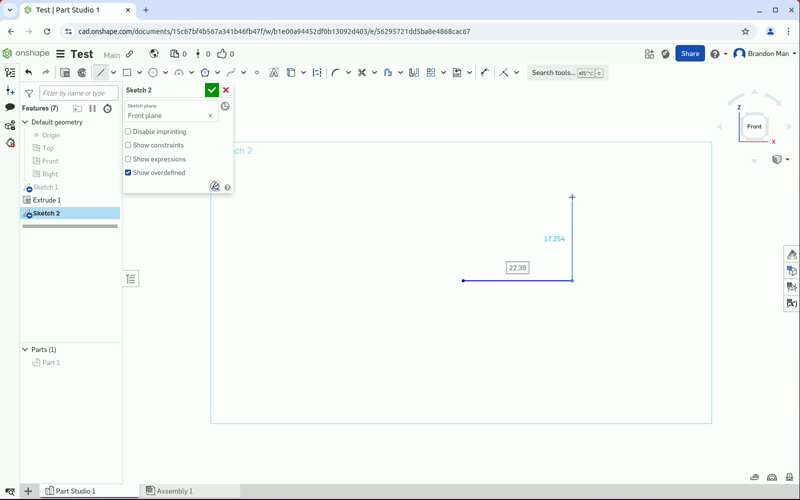
click(572, 196)
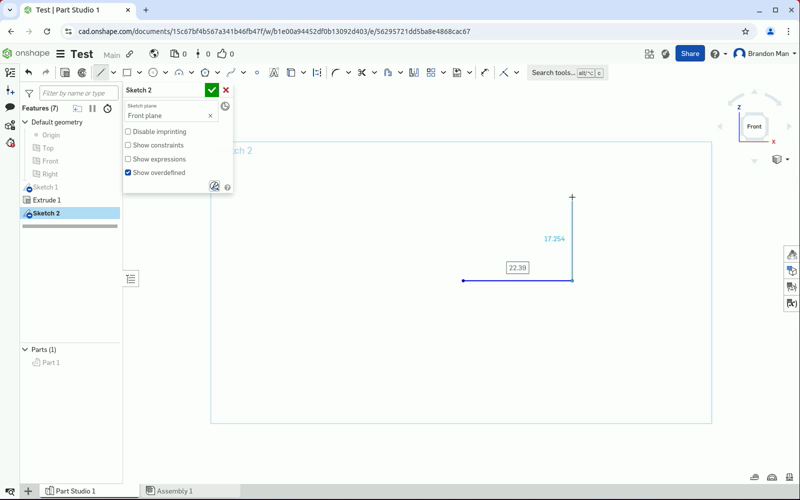
key_up(shift)
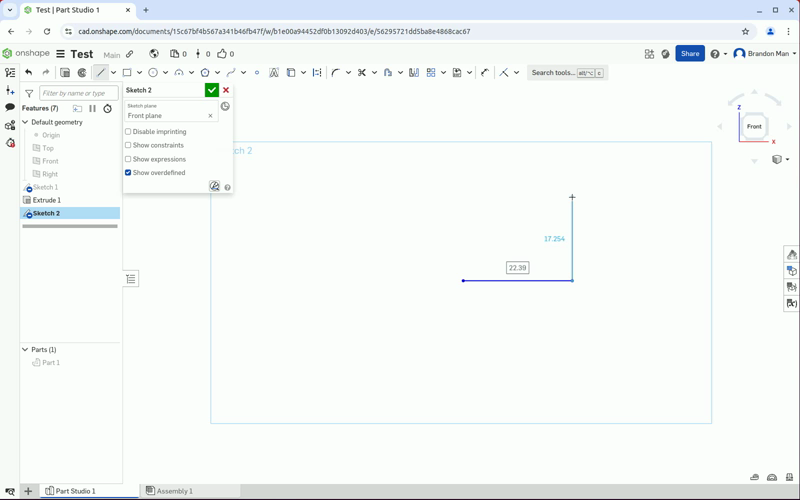
key_down(shift)
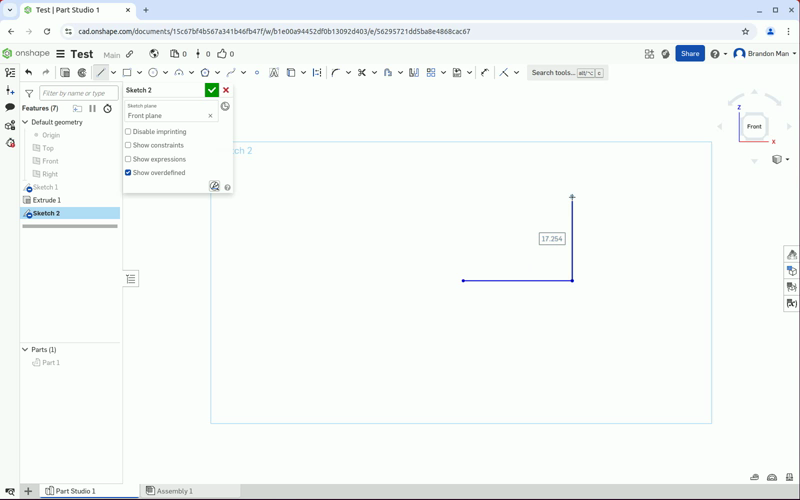
mouse_move(463, 196)
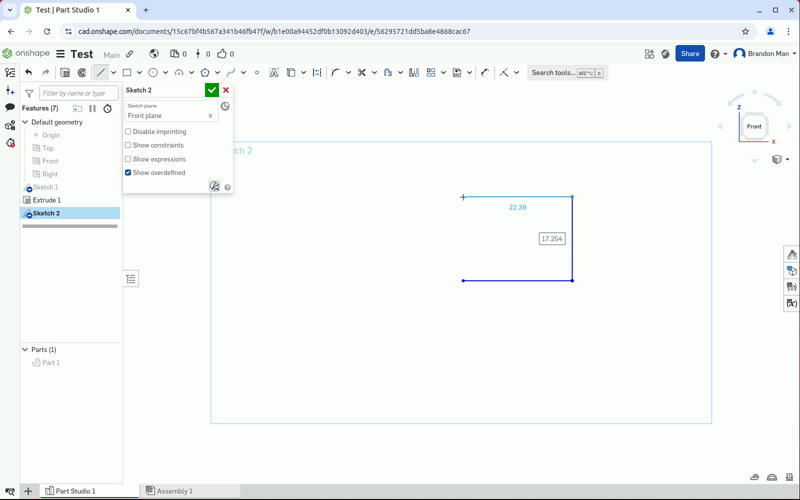
click(463, 196)
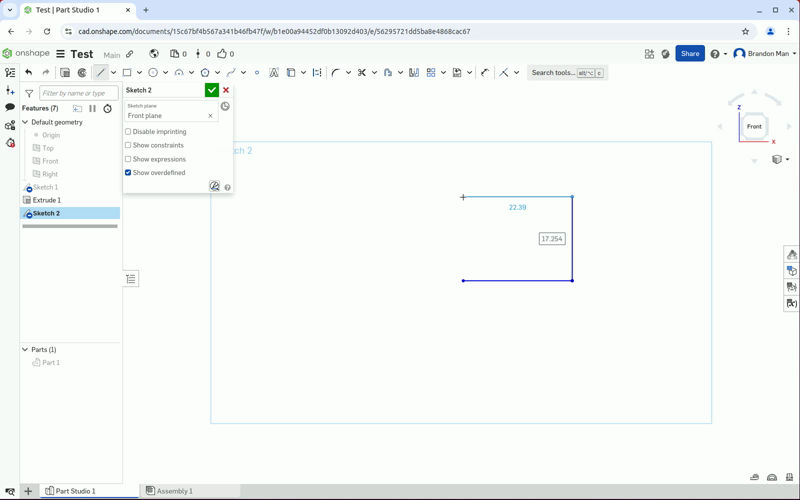
key_up(shift)
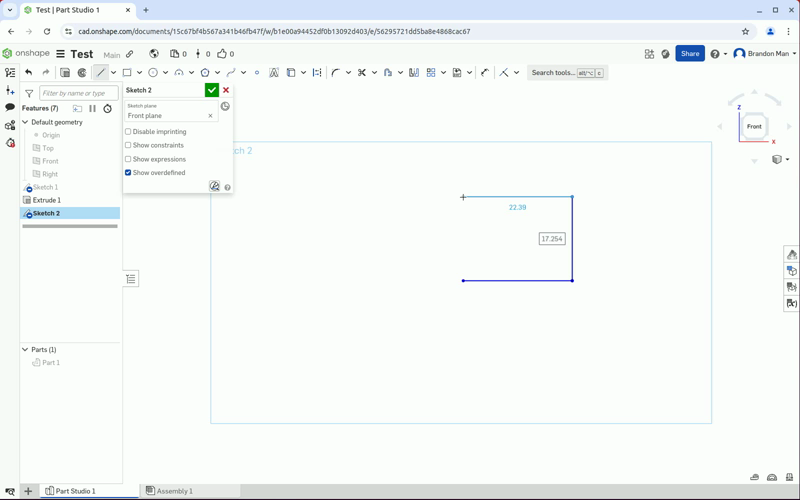
key_down(shift)
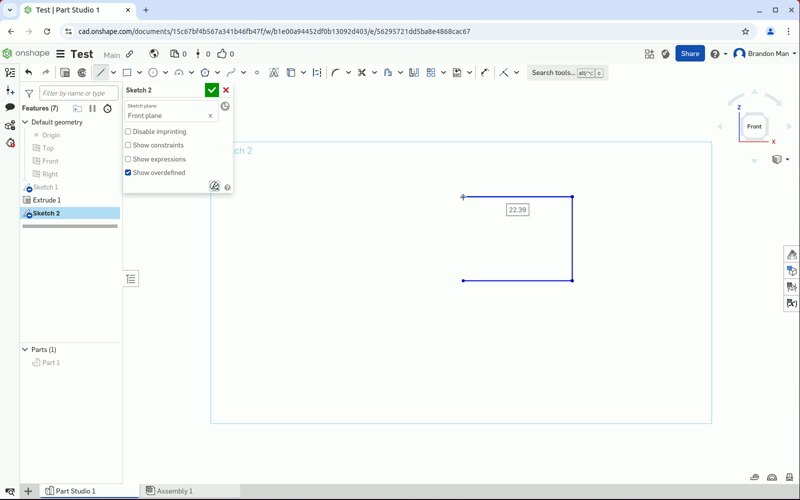
mouse_move(463, 280)
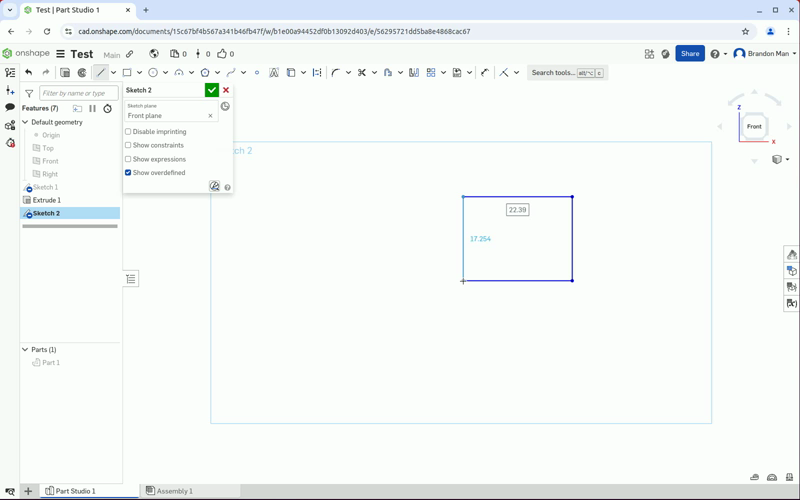
key_up(shift)
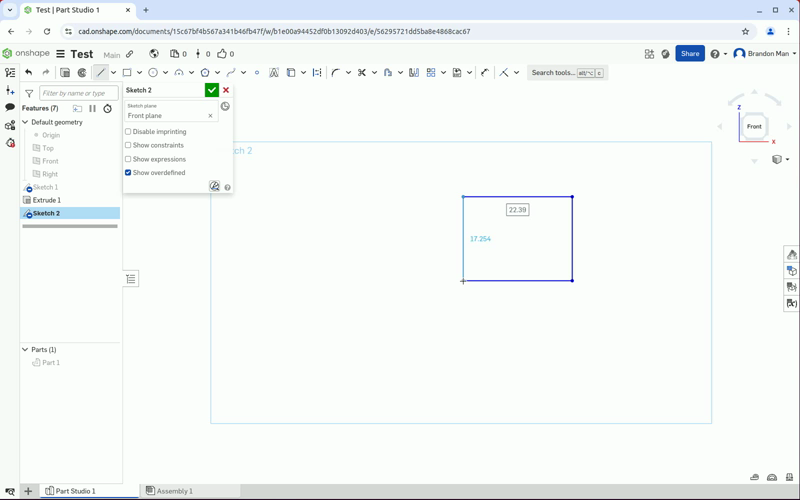
click(463, 280)
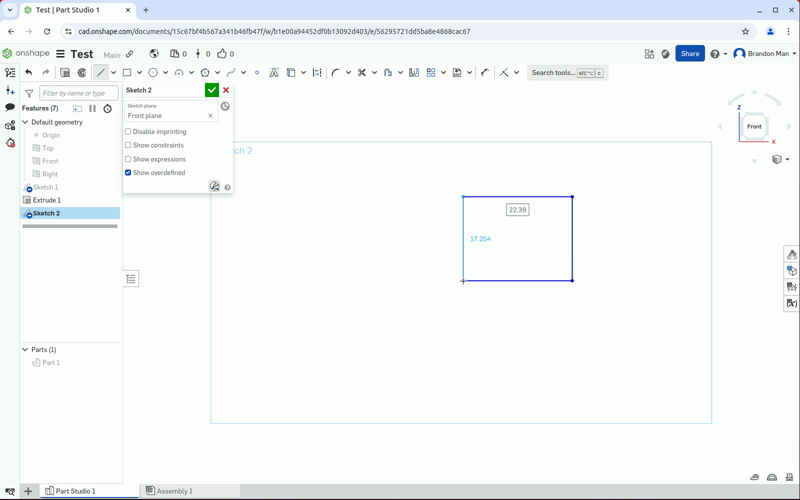
key(esc)
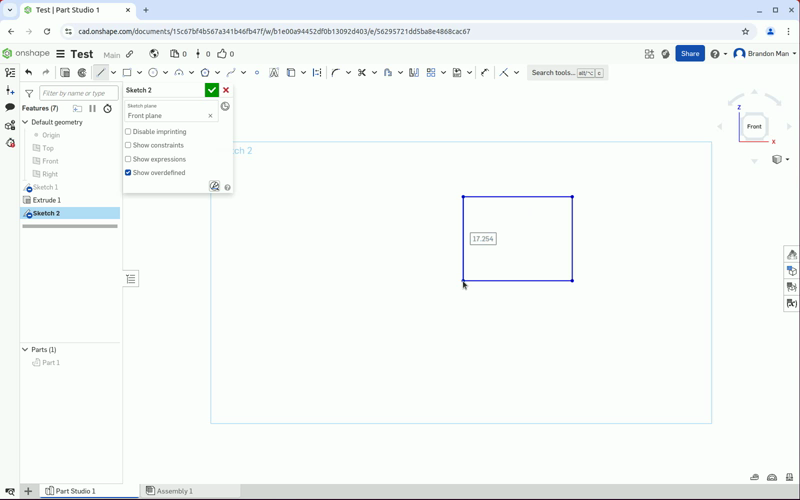
mouse_move(543, 248)
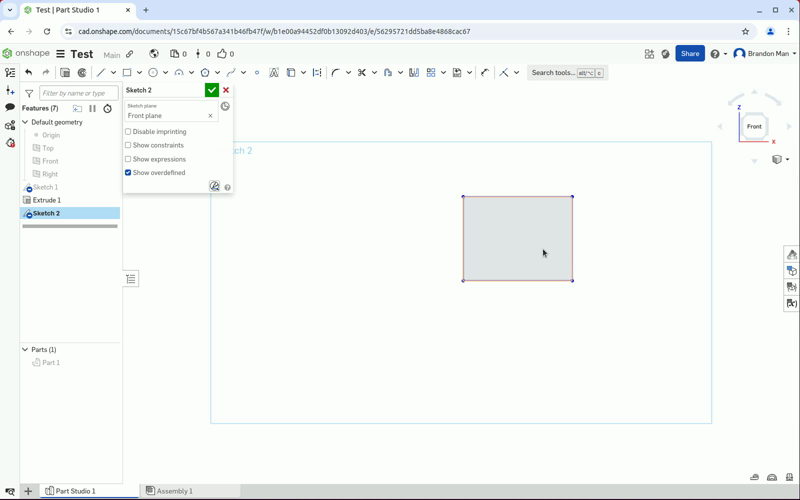
click(543, 248)
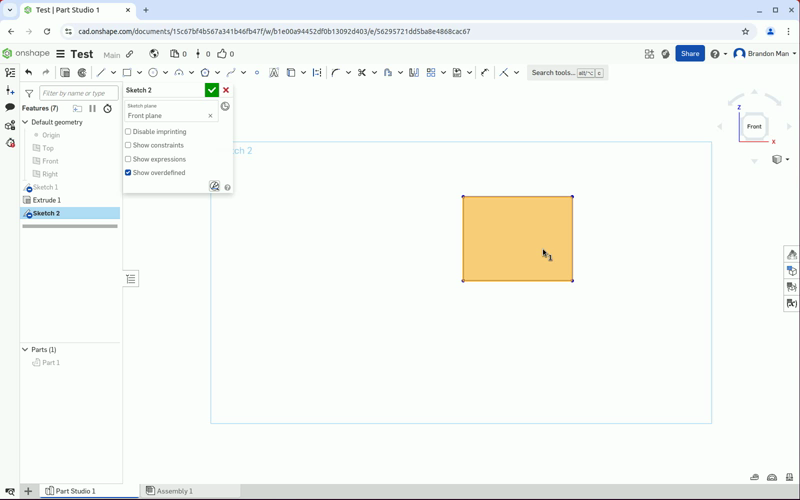
mouse_move(73, 352)
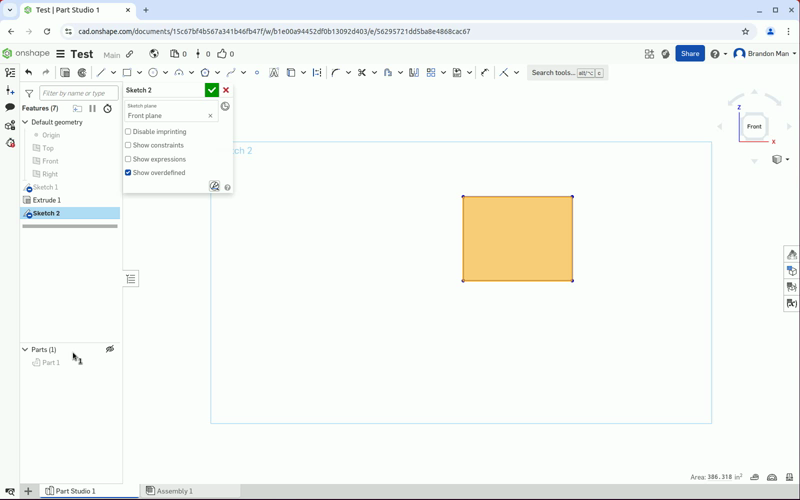
key(shift+y)
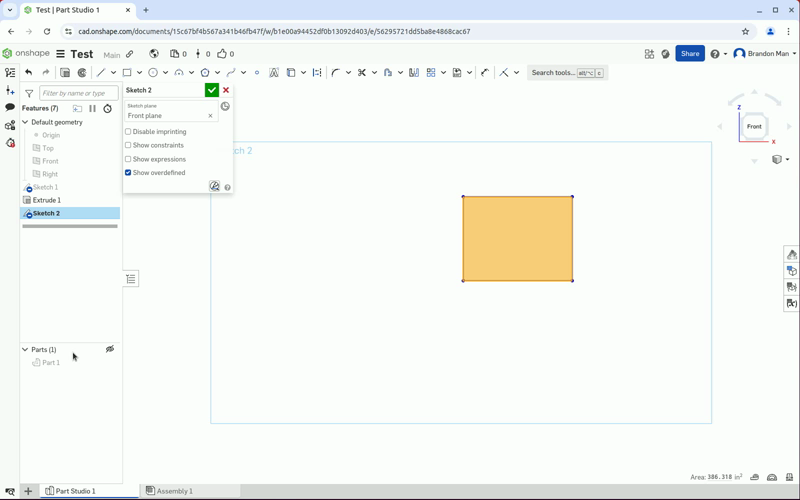
key(shift+e)
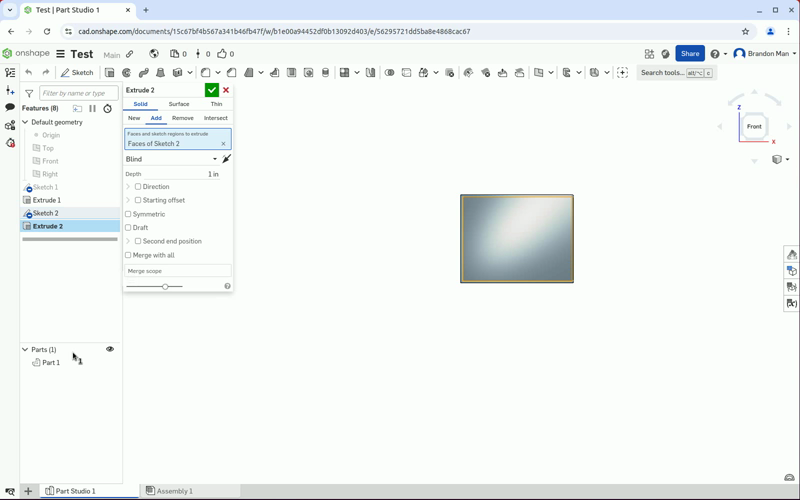
mouse_move(143, 106)
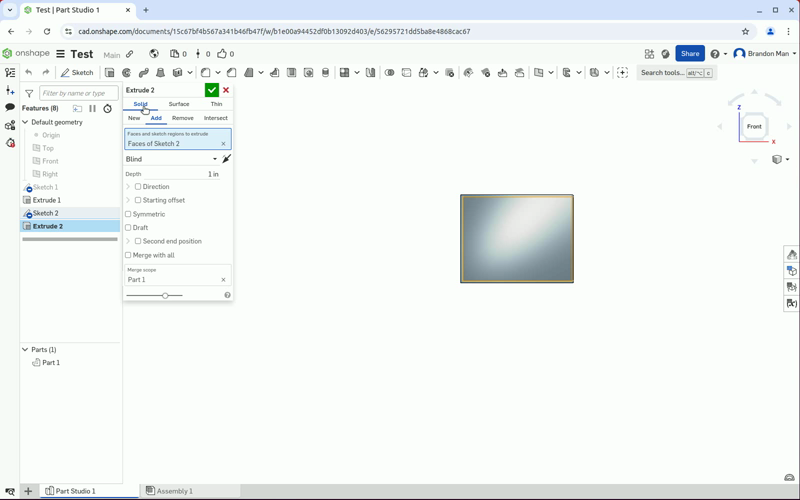
click(143, 106)
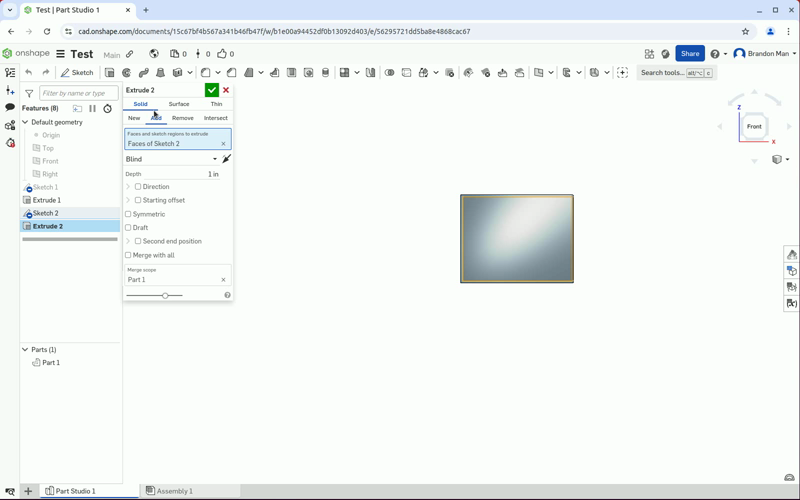
mouse_move(186, 120)
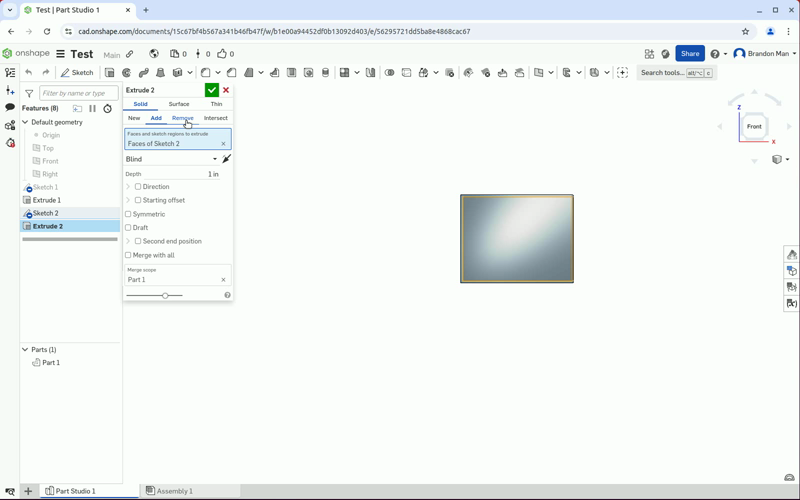
click(186, 120)
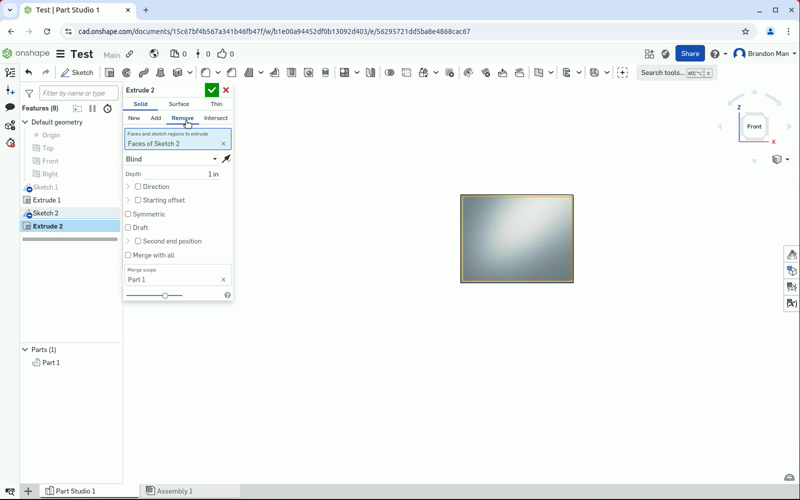
key(tab, 4)
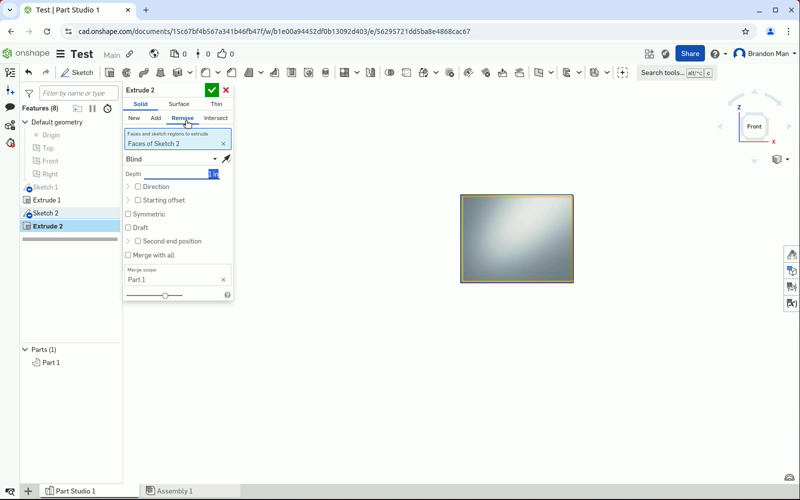
text(0.722)
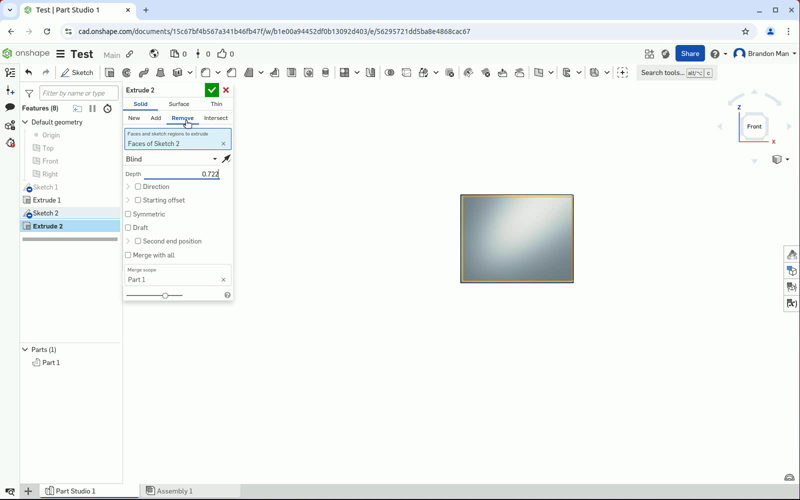
key(tab, 6)
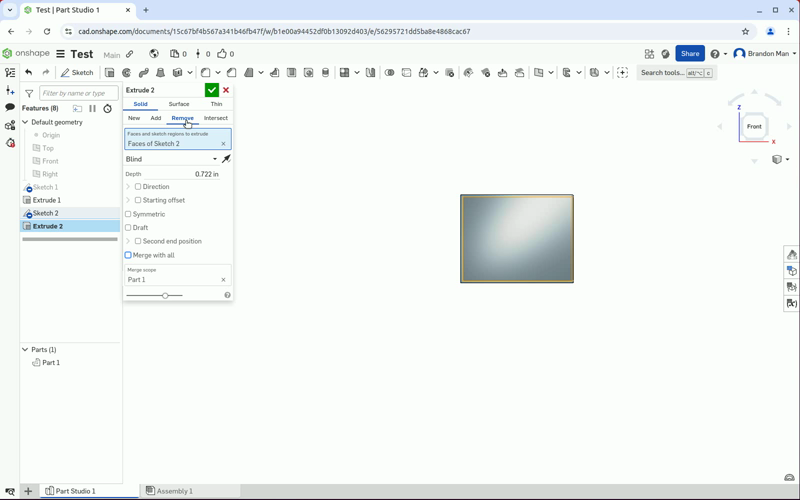
key(space)
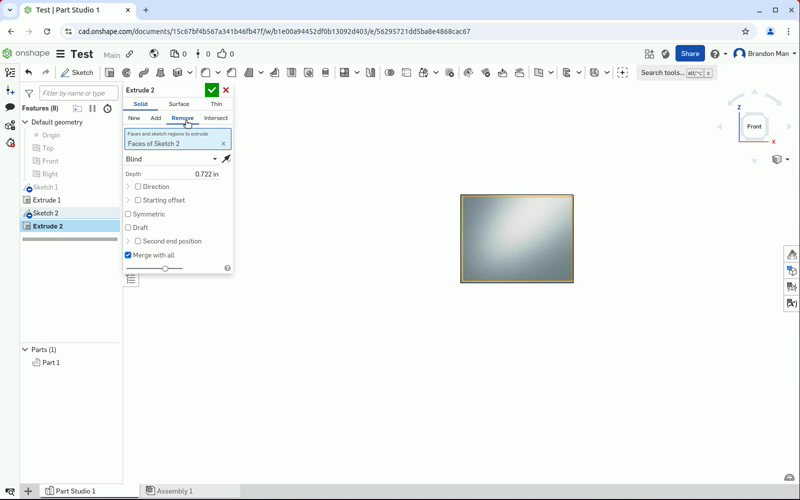
key(enter)
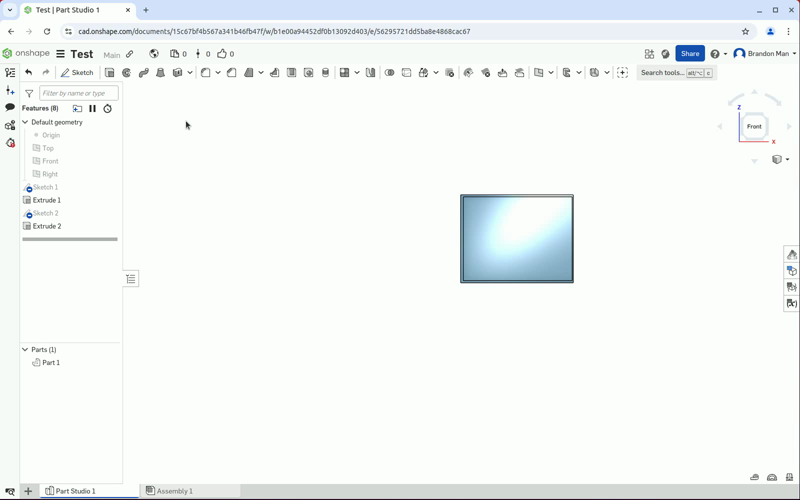
key(shift+h)
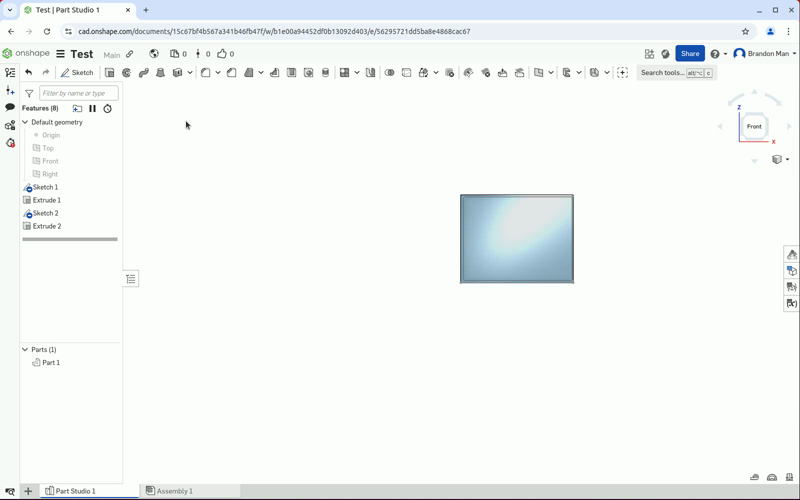
key(shift+h)
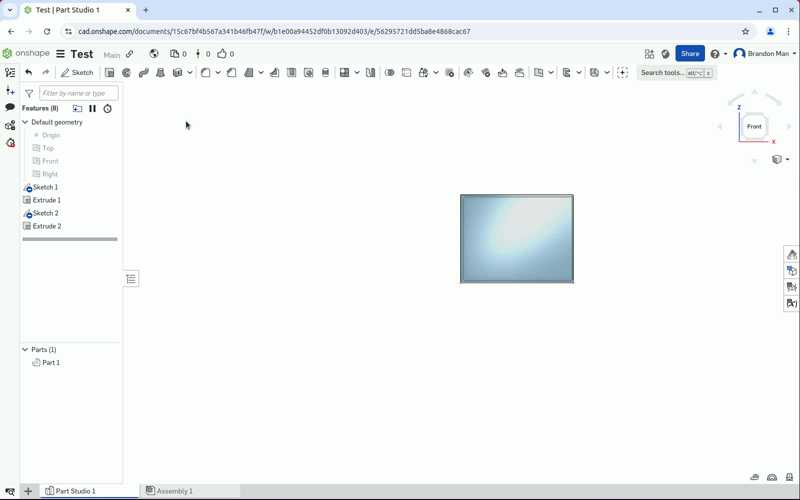
key(shift+7)
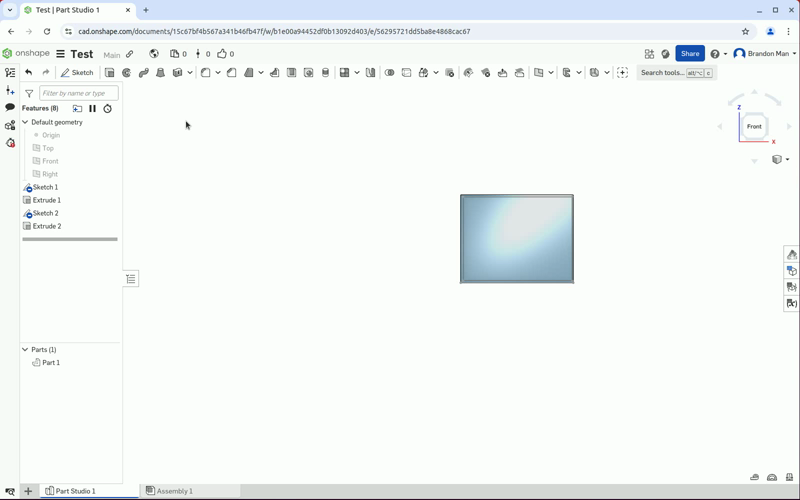
key(left, 2)
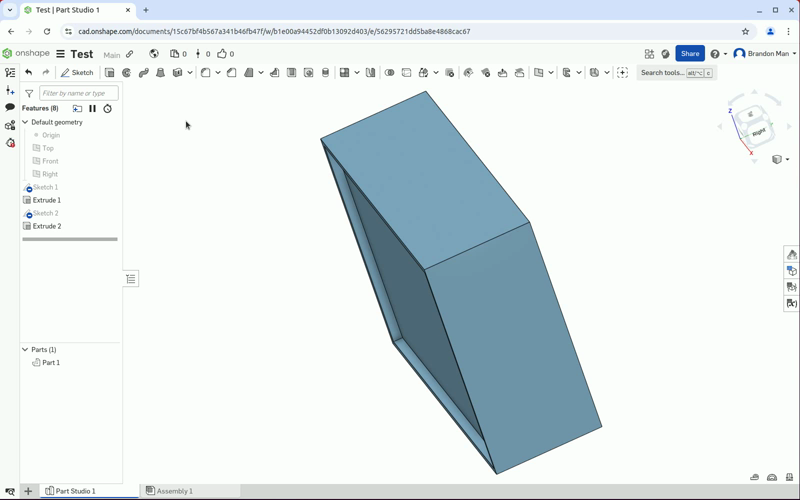
key(down, 2)
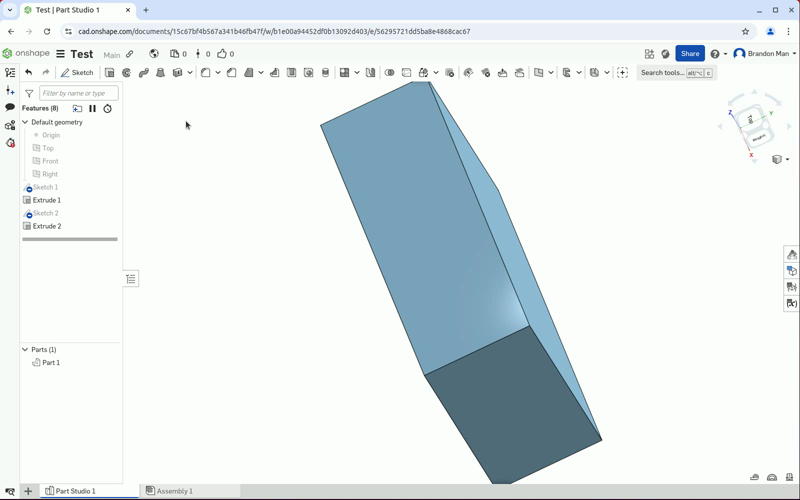
key(up, 2)
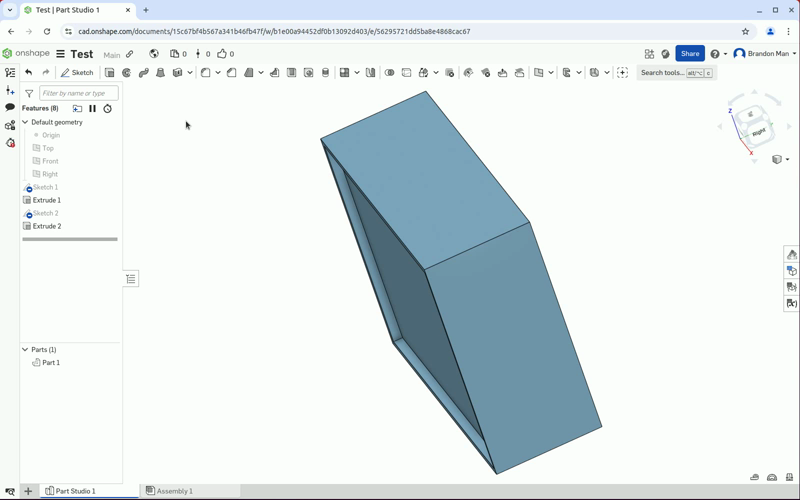
key(right, 2)
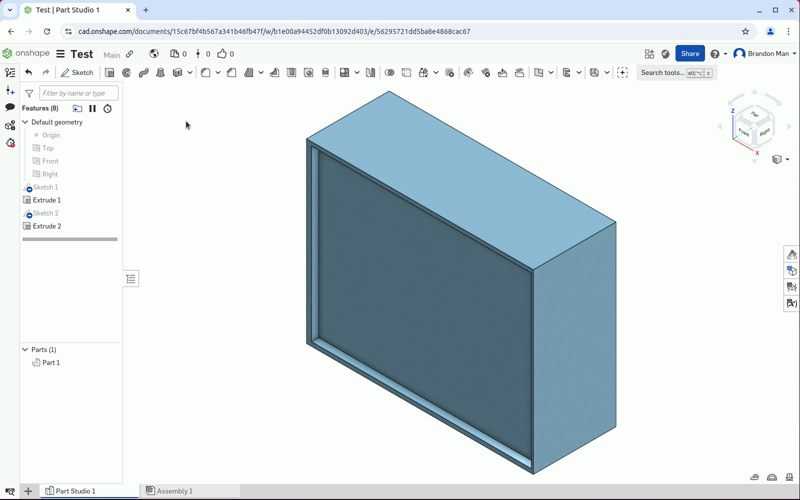
mouse_move(73, 189)
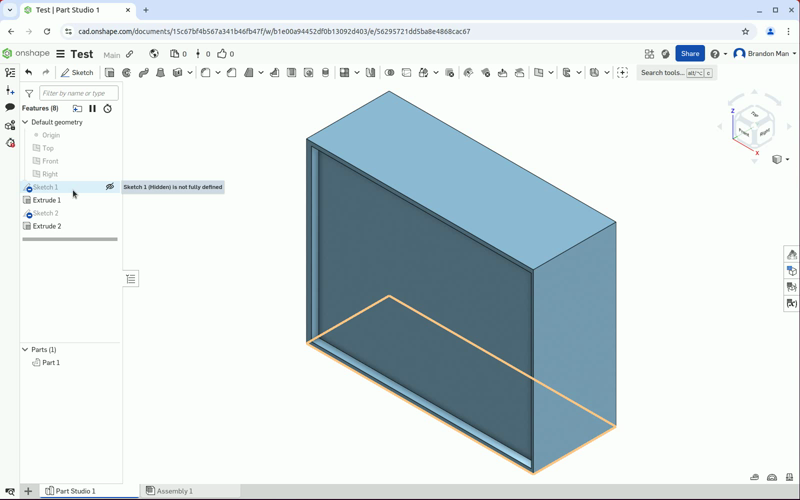
click(73, 189)